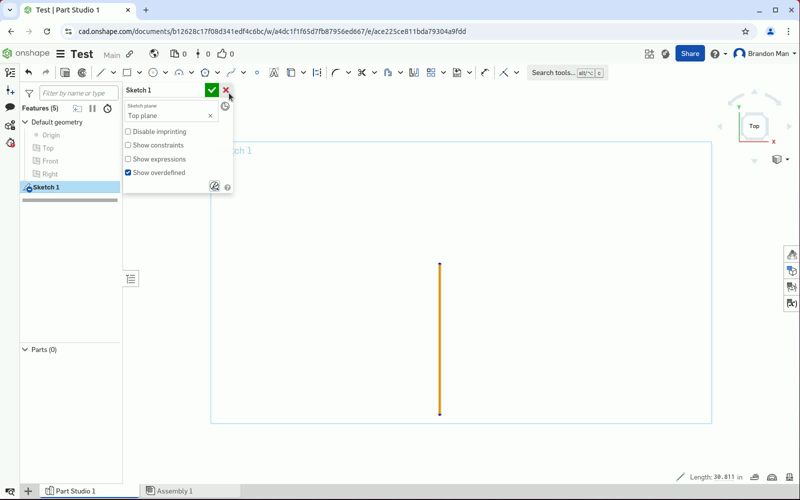
key(shift+h)
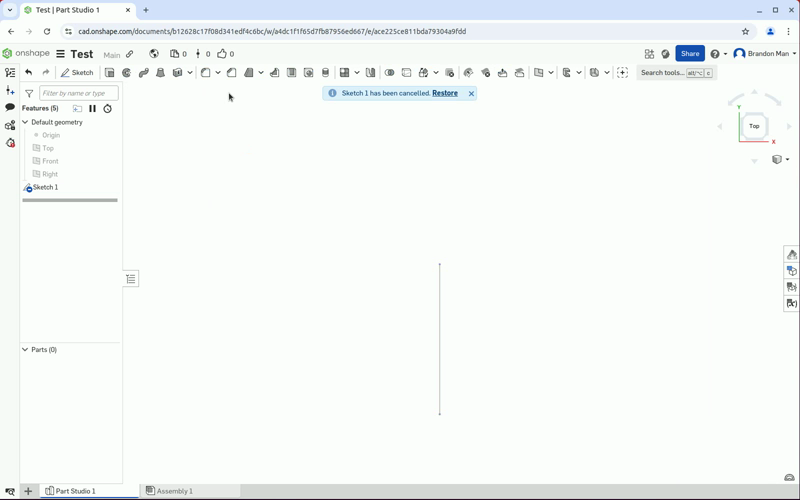
mouse_move(73, 352)
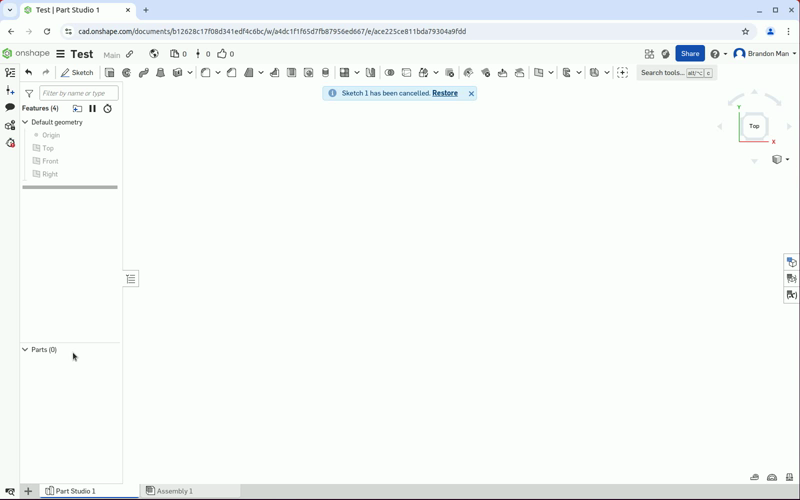
key(y)
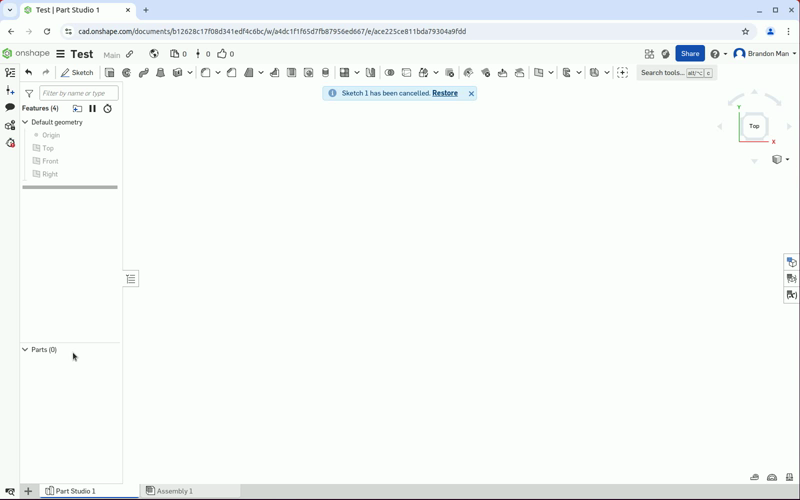
key(shift+p)
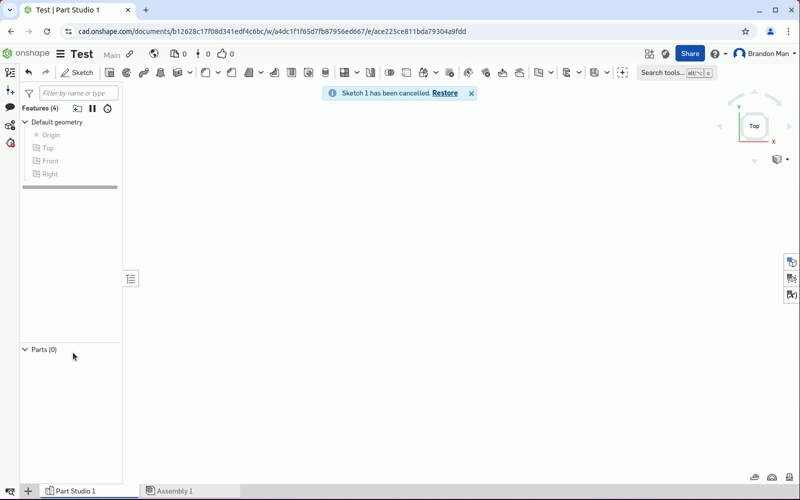
key(space)
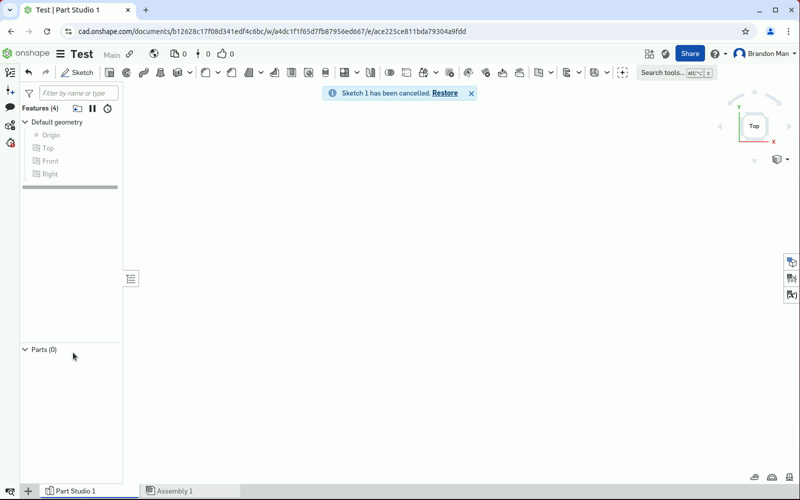
key_down(shift)
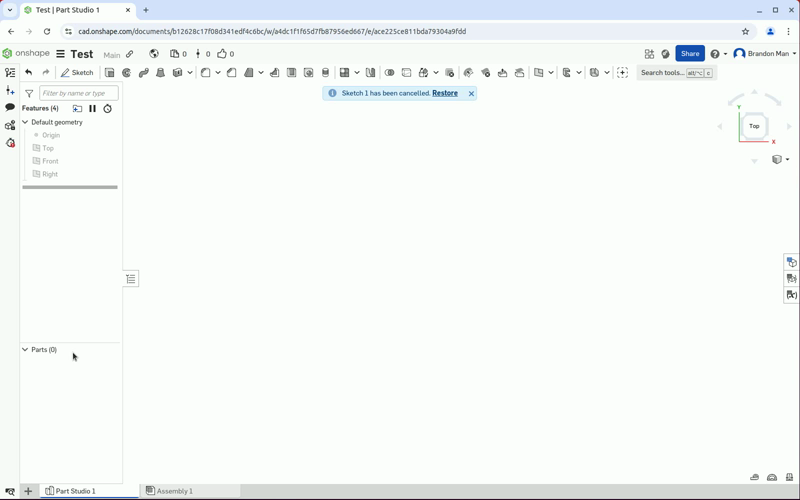
key(up)
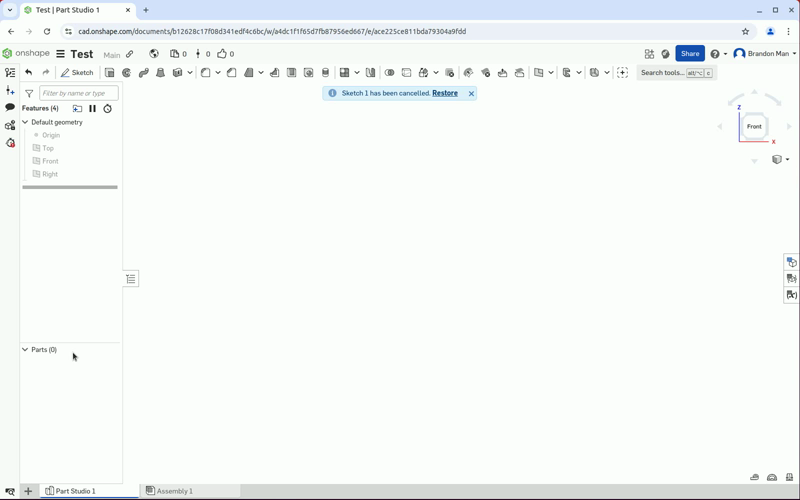
key_up(shift)
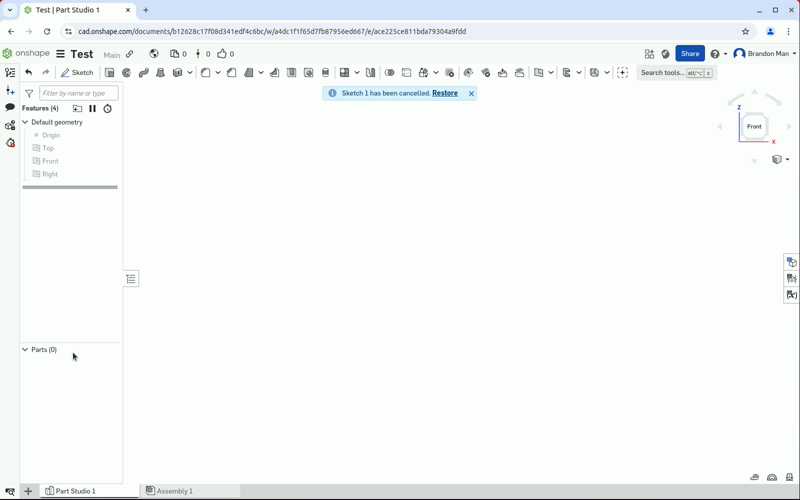
mouse_move(73, 352)
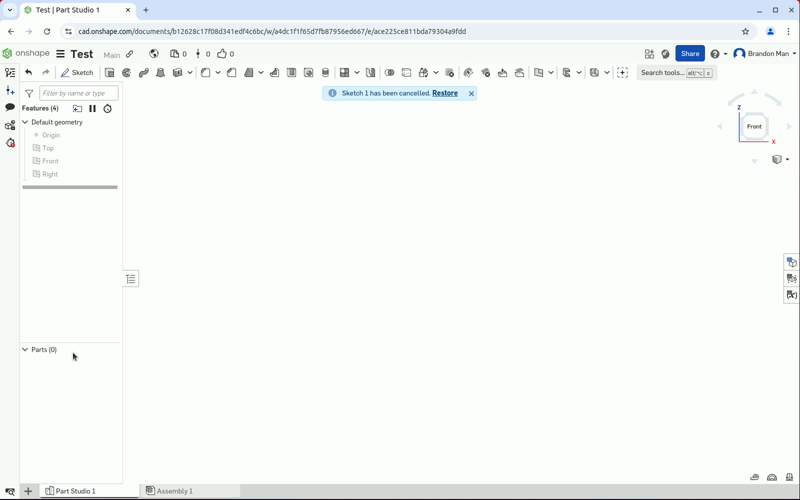
key(shift+y)
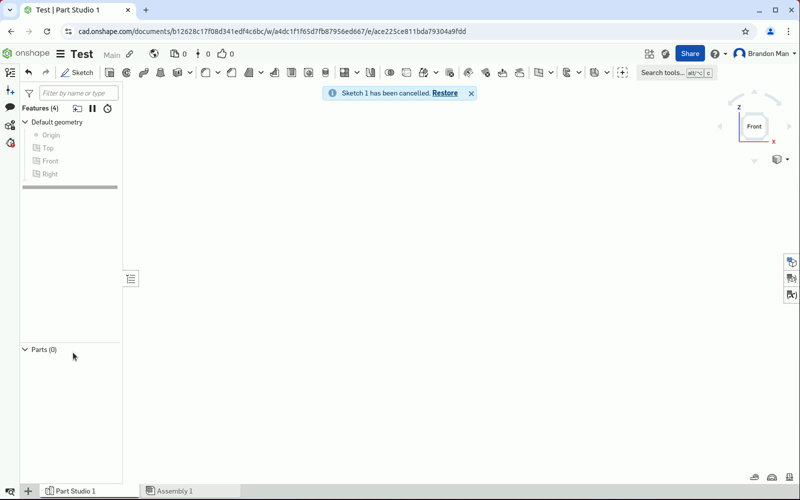
key(shift+s)
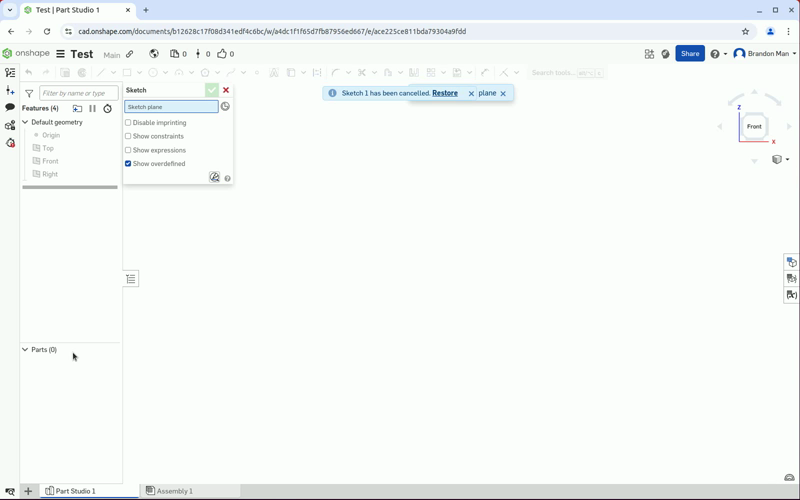
mouse_move(73, 163)
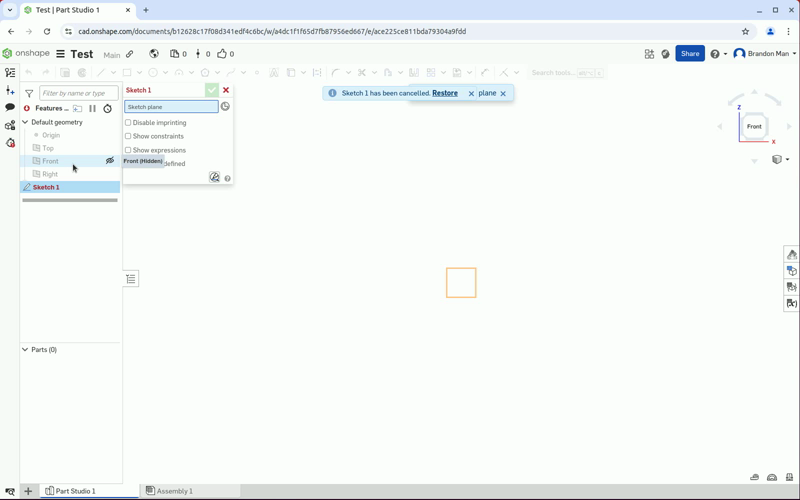
click(73, 163)
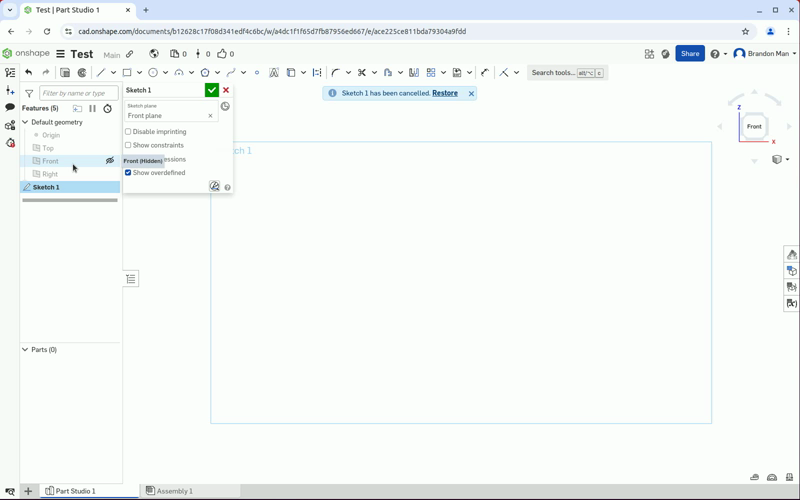
mouse_move(73, 352)
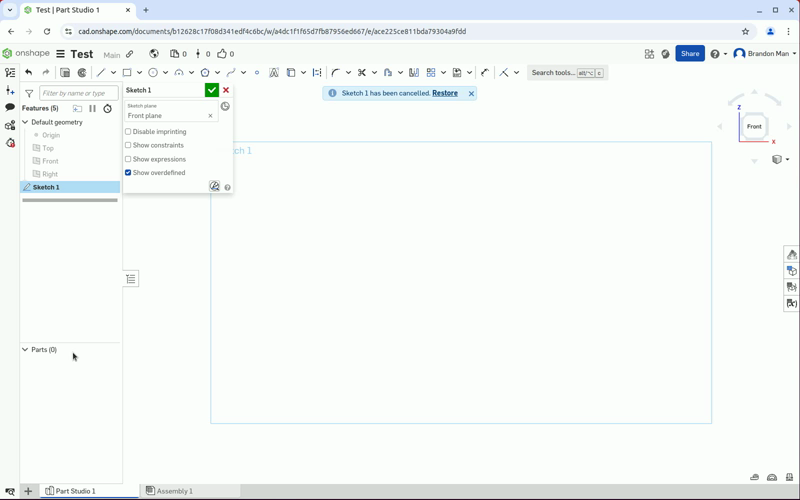
key(y)
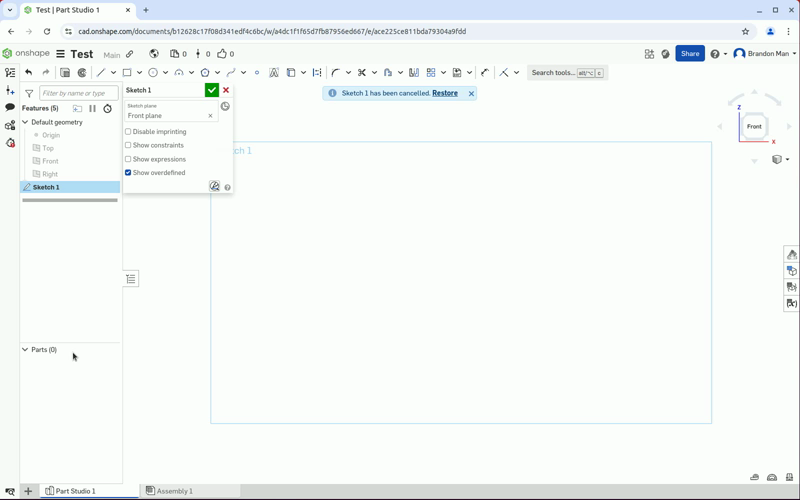
key(c)
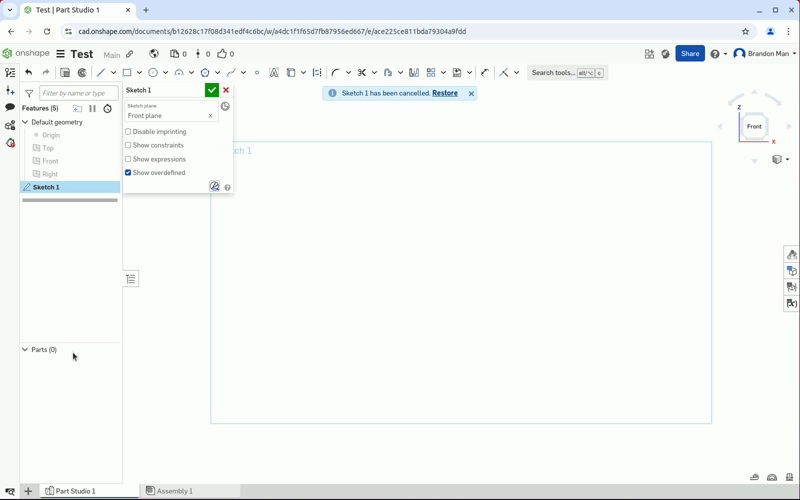
key_down(shift)
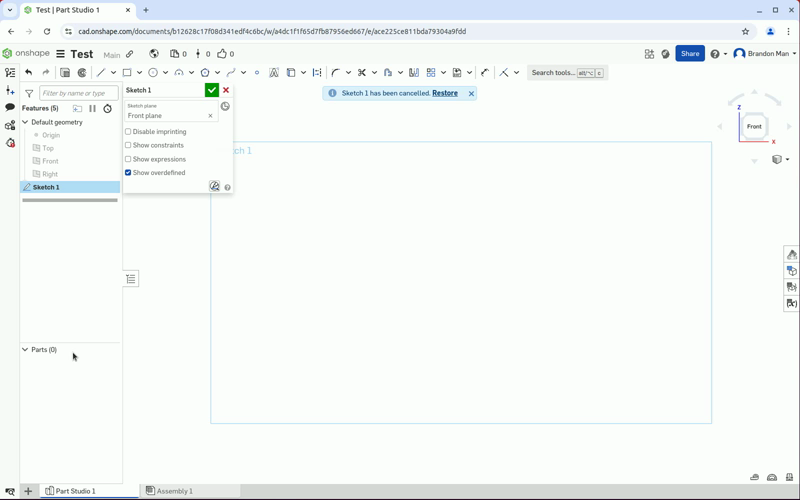
mouse_move(460, 282)
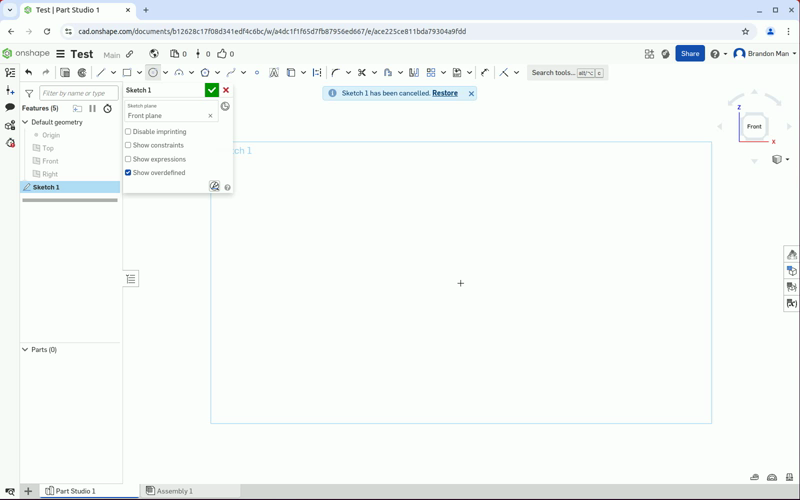
click(460, 282)
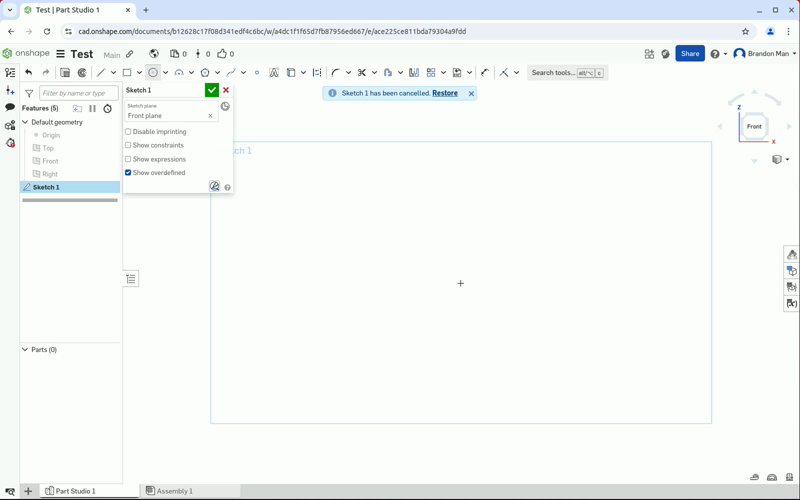
key_up(shift)
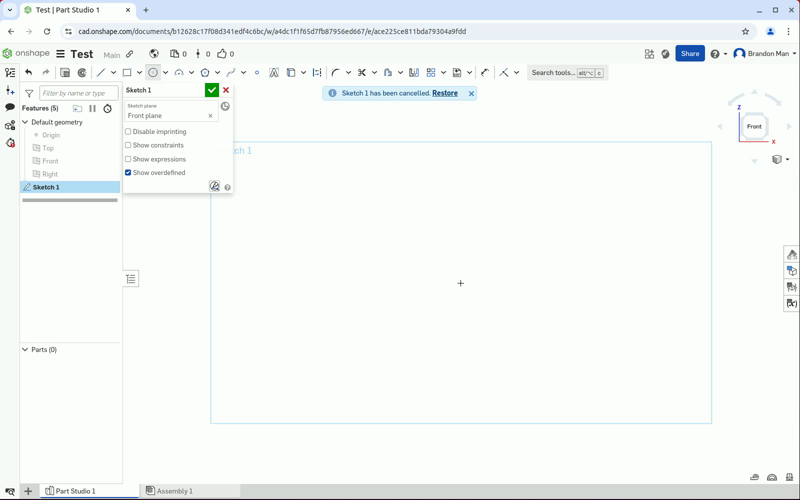
mouse_move(477, 282)
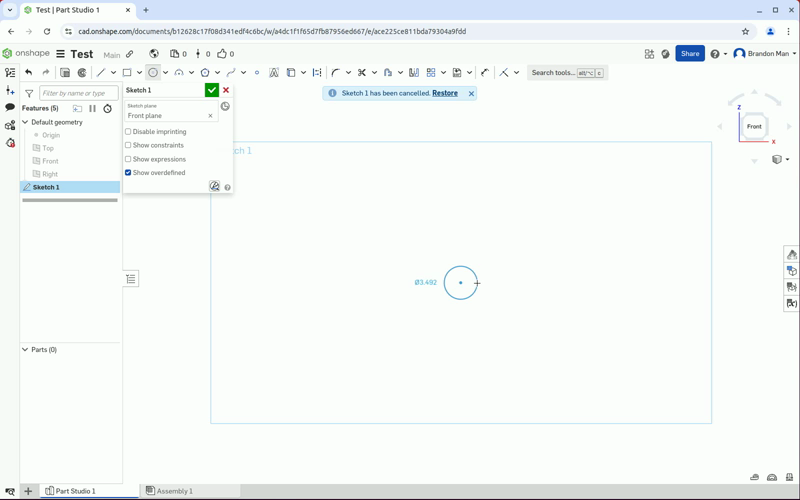
click(477, 282)
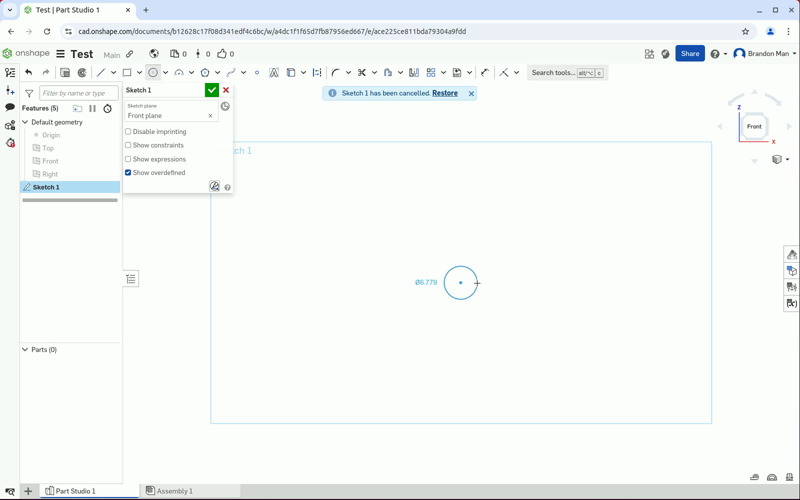
key(esc)
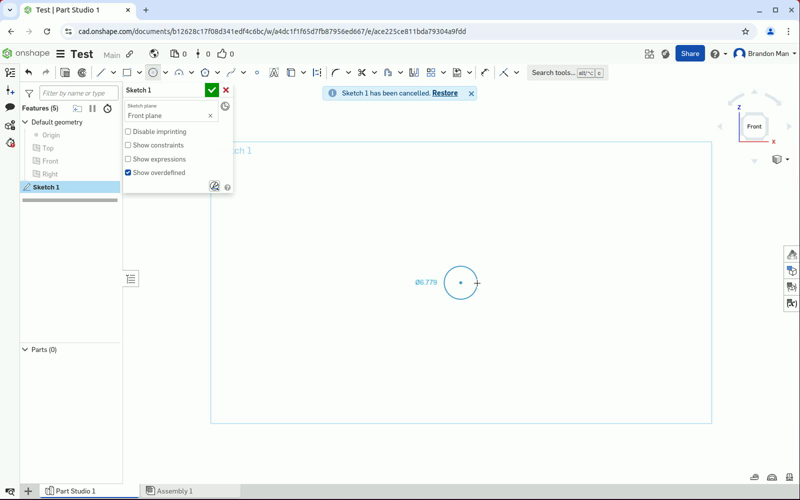
mouse_move(467, 284)
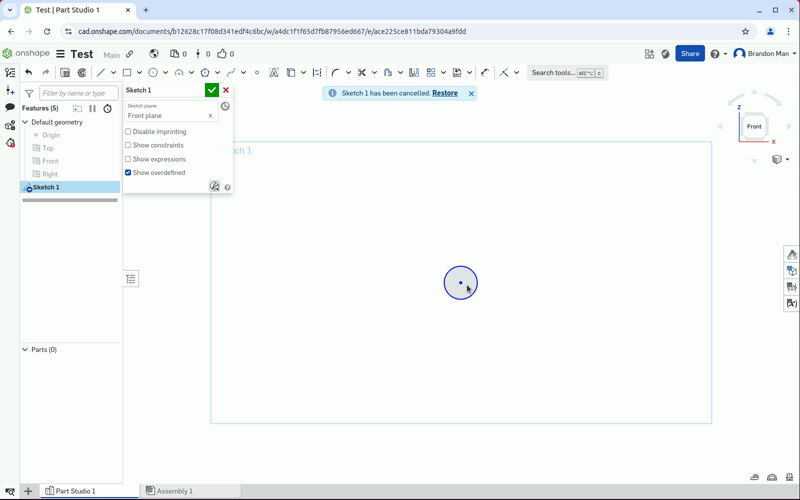
scroll(6)
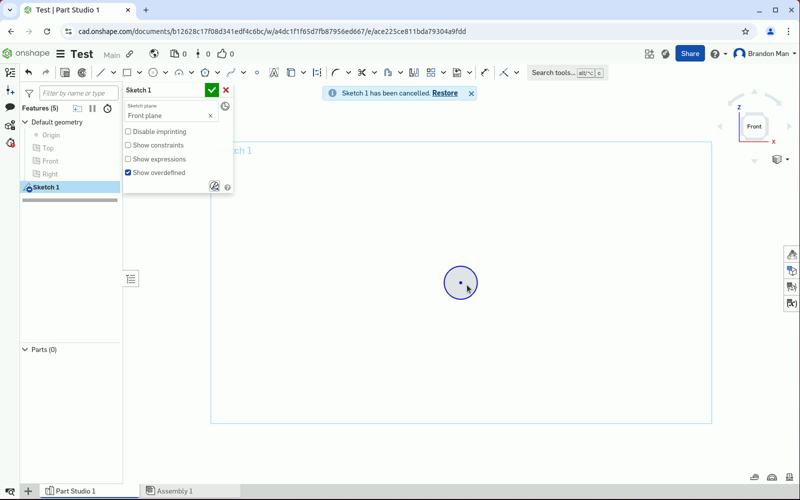
scroll(6)
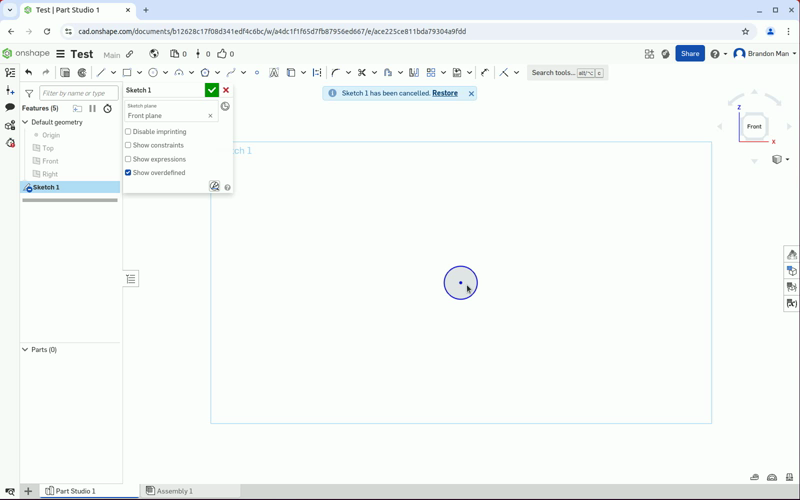
scroll(6)
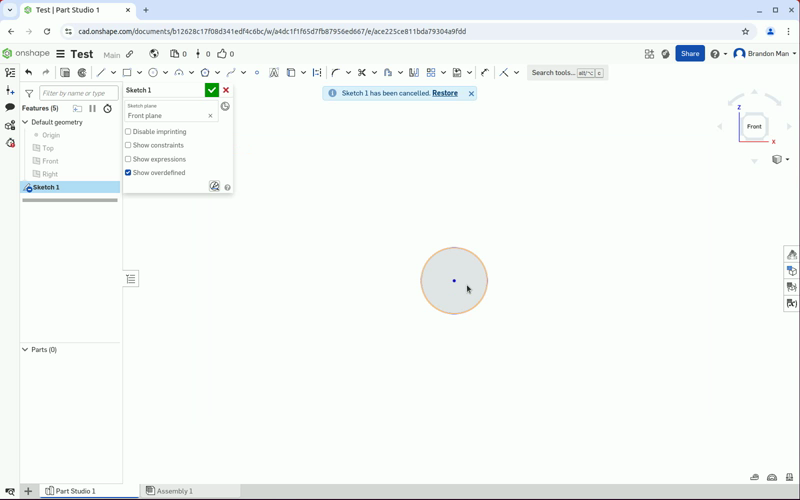
scroll(6)
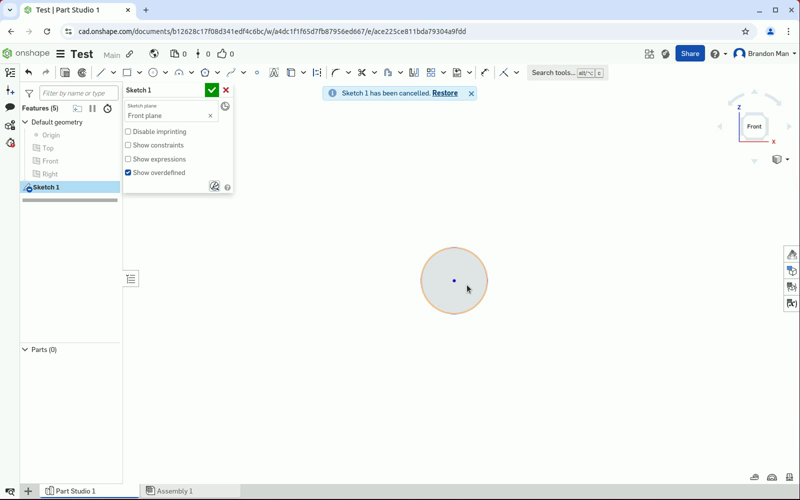
scroll(6)
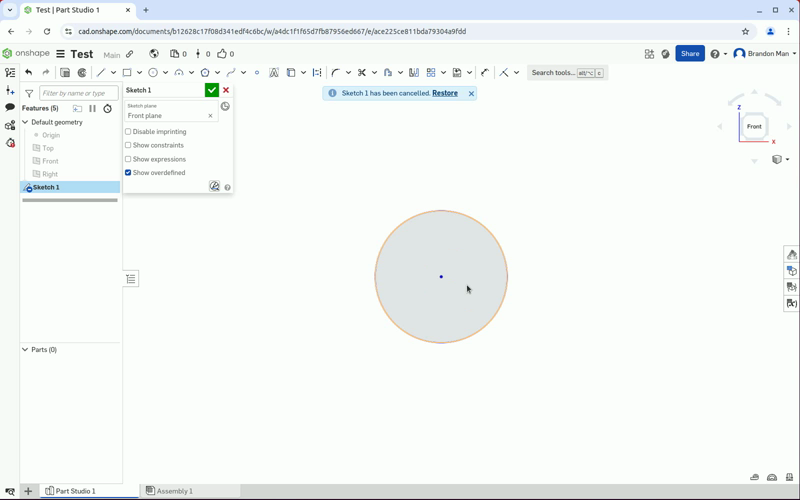
scroll(6)
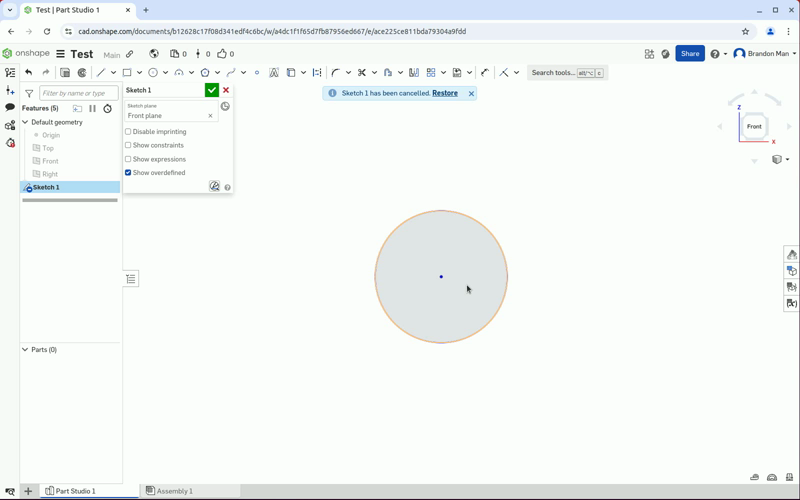
scroll(6)
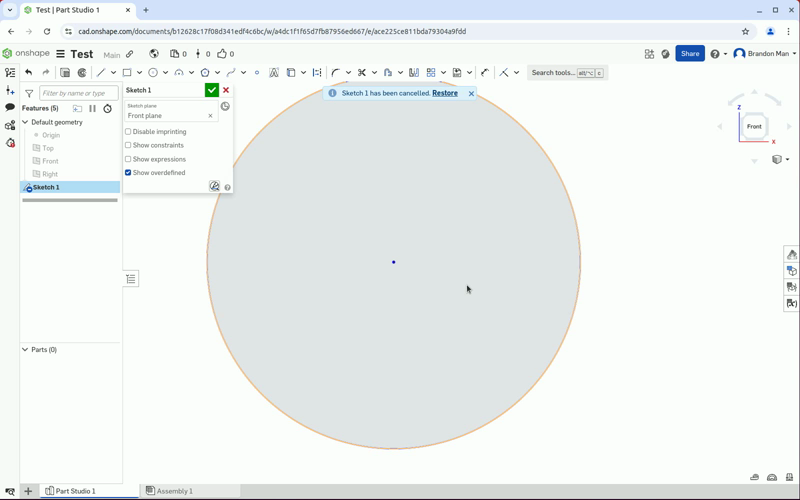
click(467, 284)
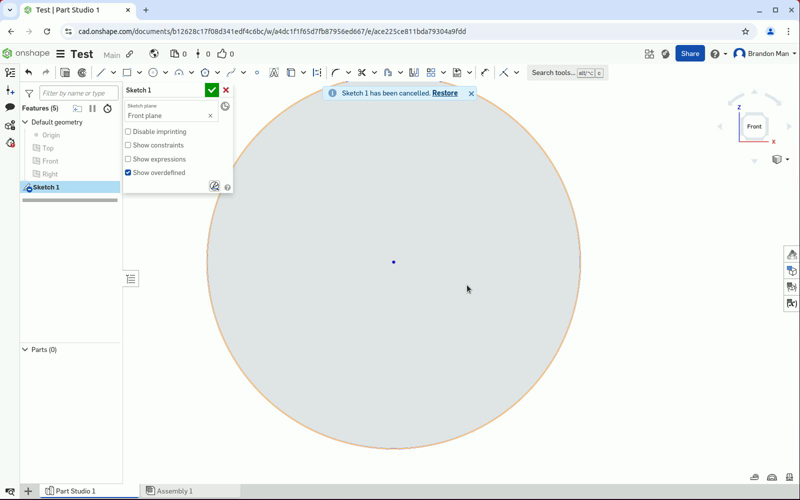
scroll(-6)
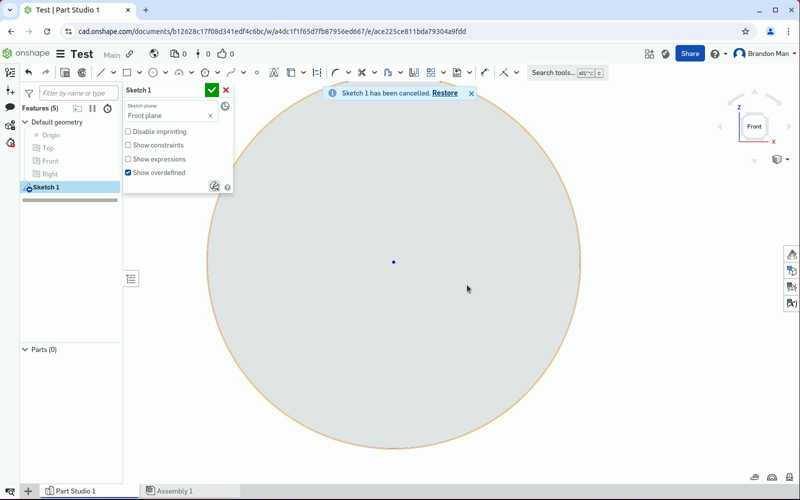
scroll(-6)
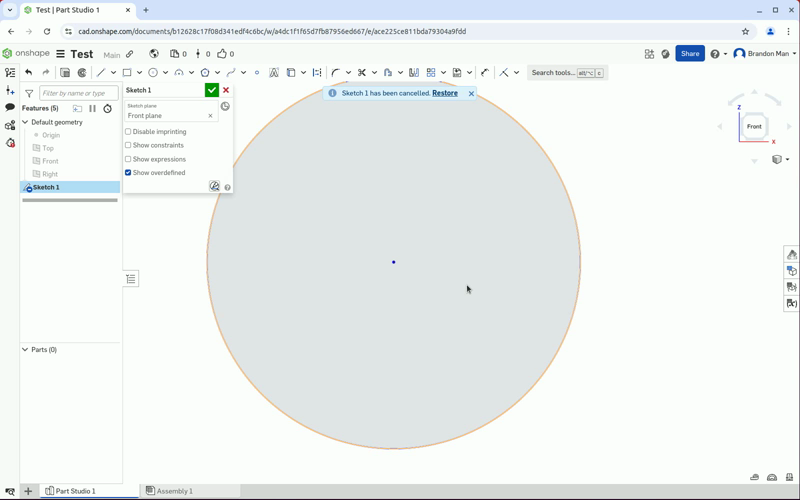
scroll(-6)
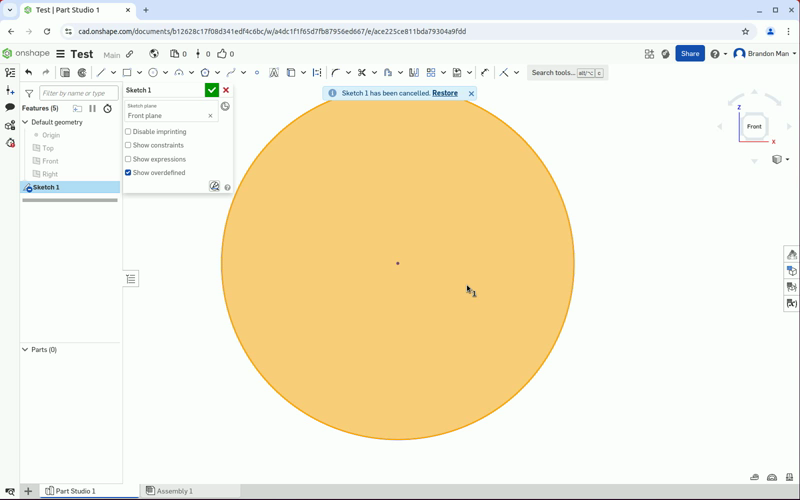
scroll(-6)
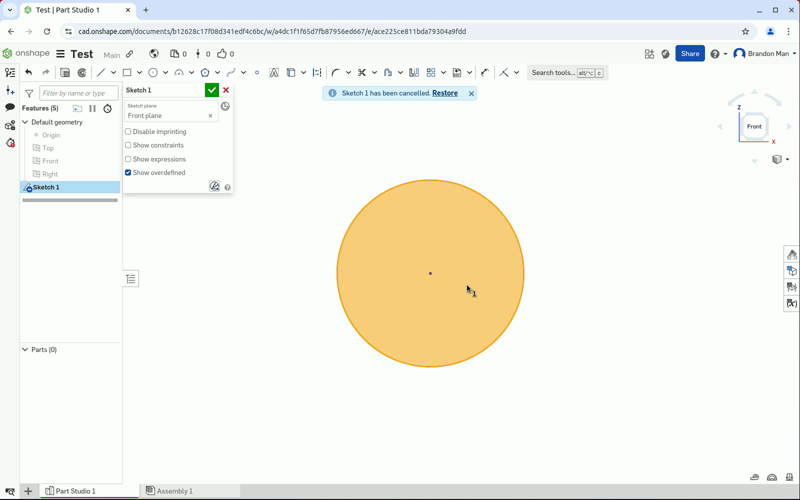
scroll(-6)
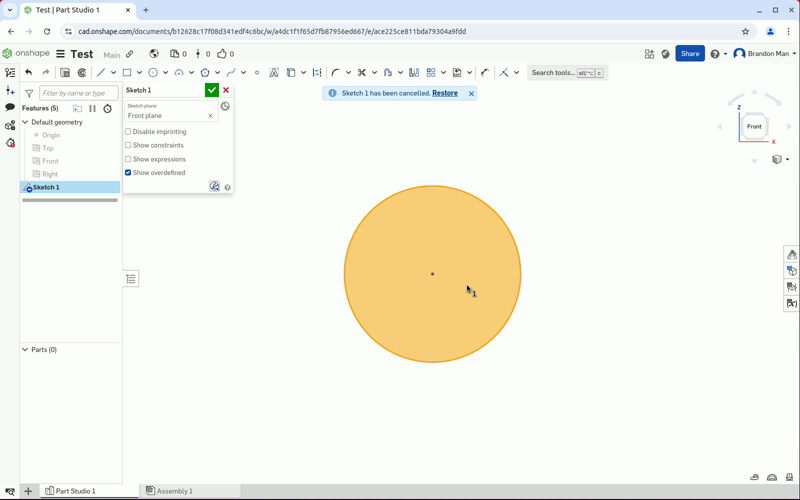
scroll(-6)
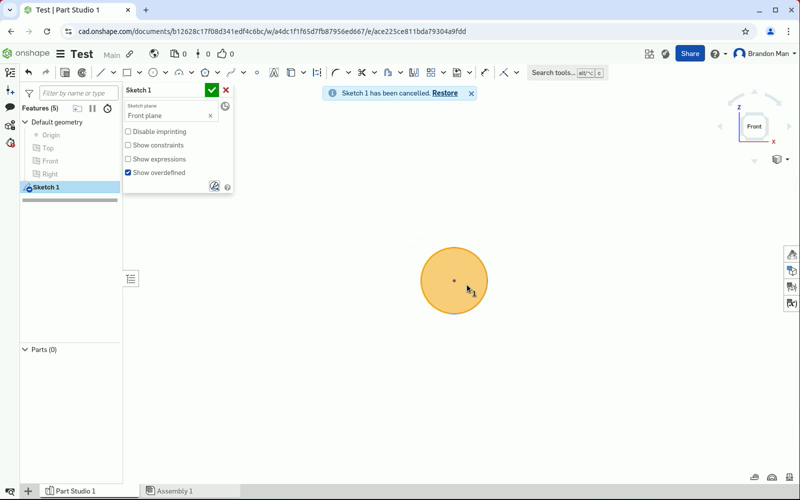
scroll(-6)
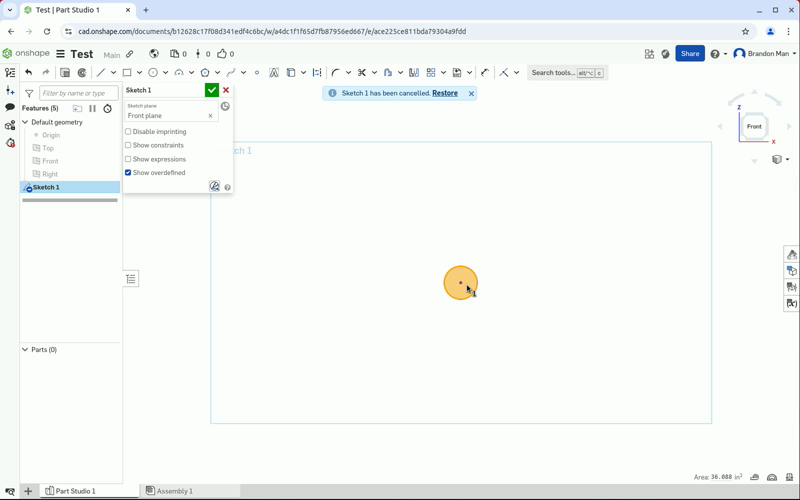
mouse_move(73, 352)
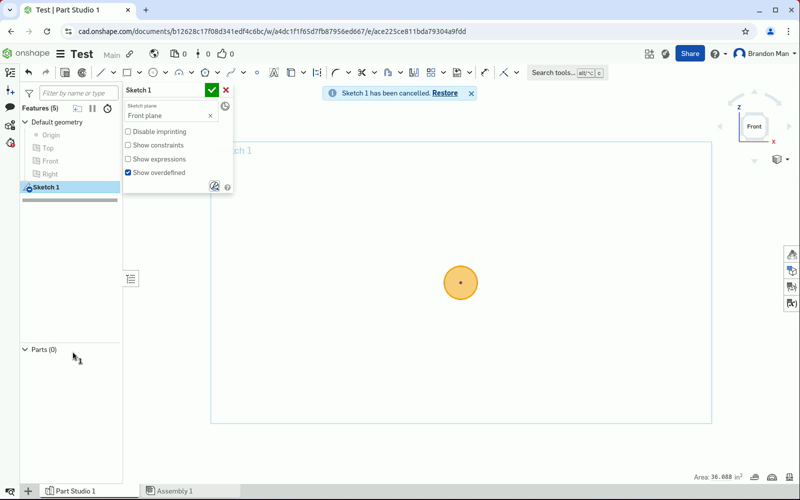
key(shift+y)
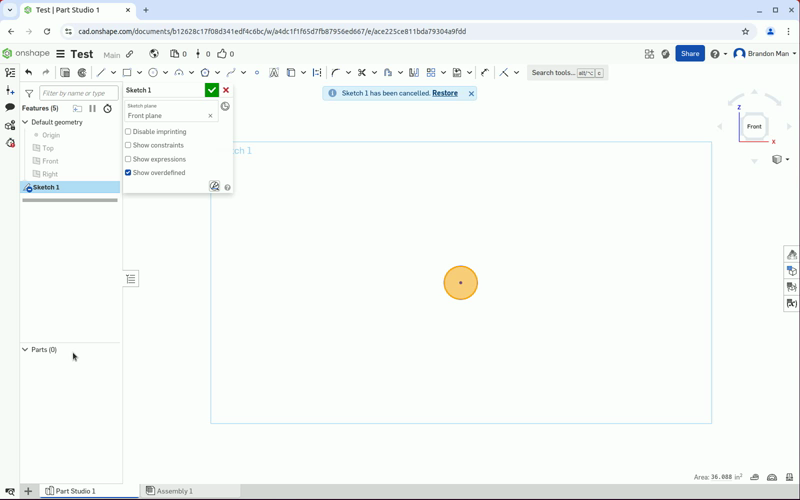
key(shift+e)
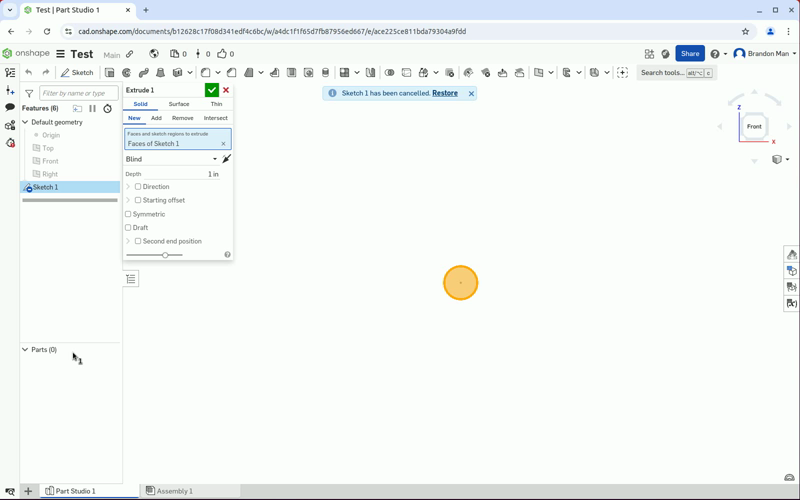
mouse_move(143, 106)
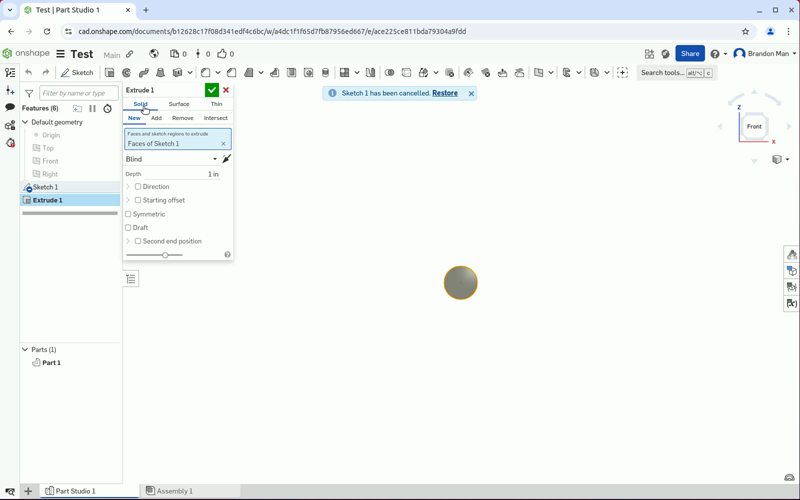
click(143, 106)
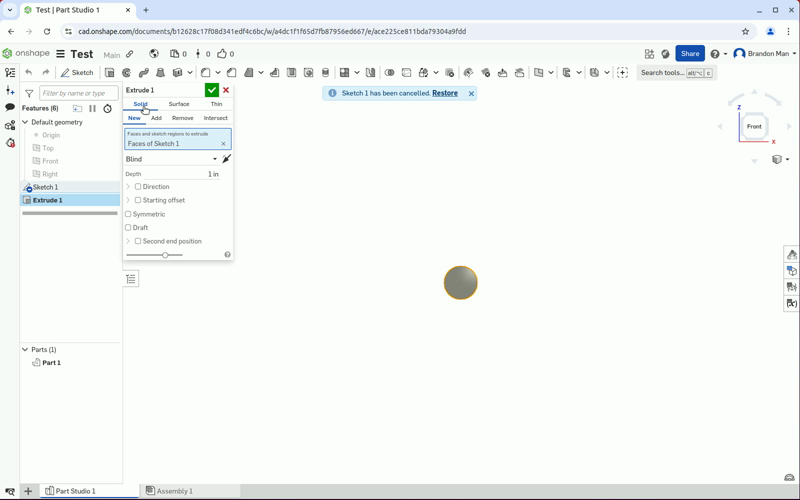
mouse_move(137, 120)
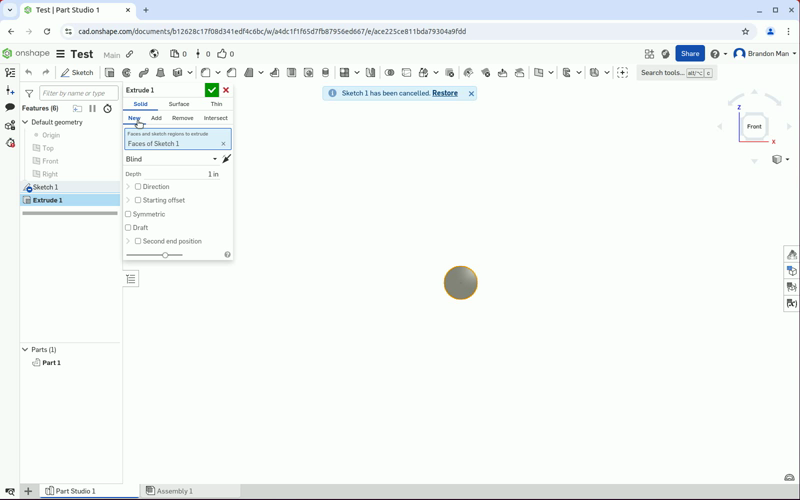
click(137, 120)
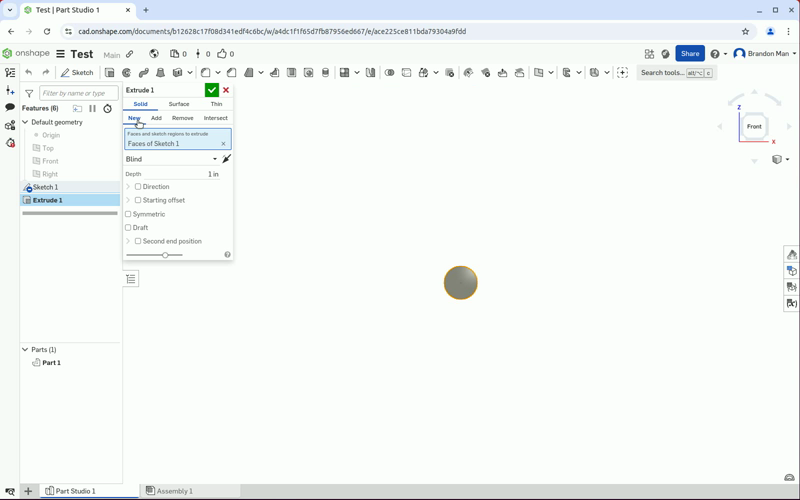
key(tab, 4)
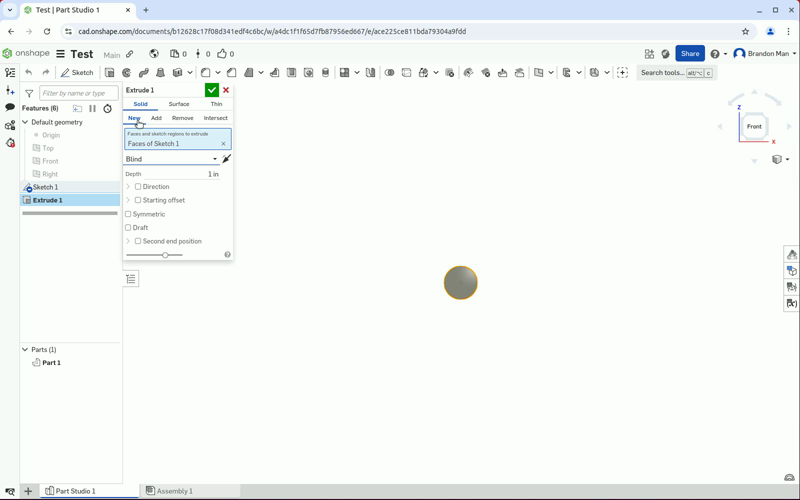
text(4.333)
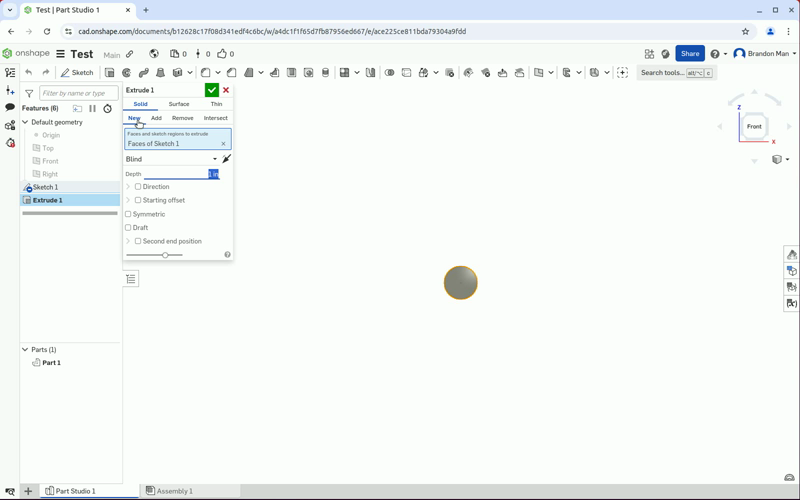
key(enter)
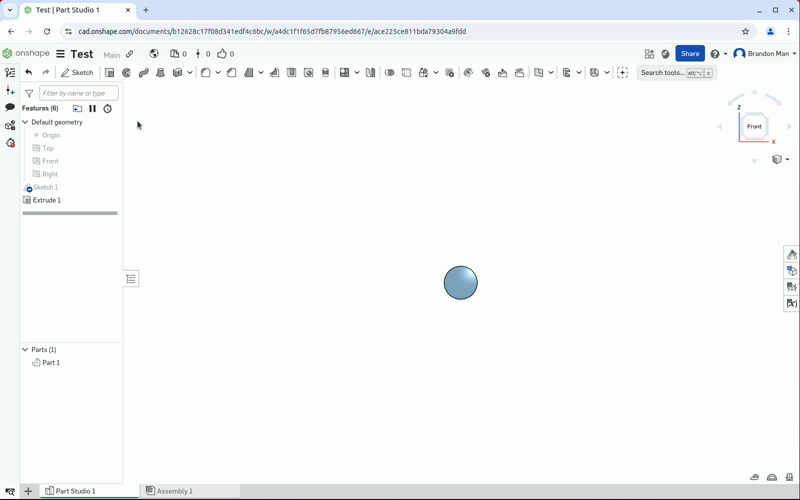
key(shift+h)
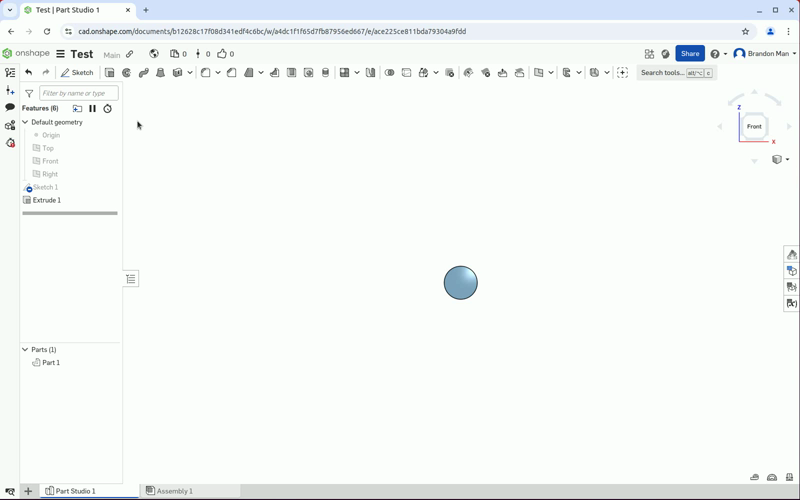
key(shift+h)
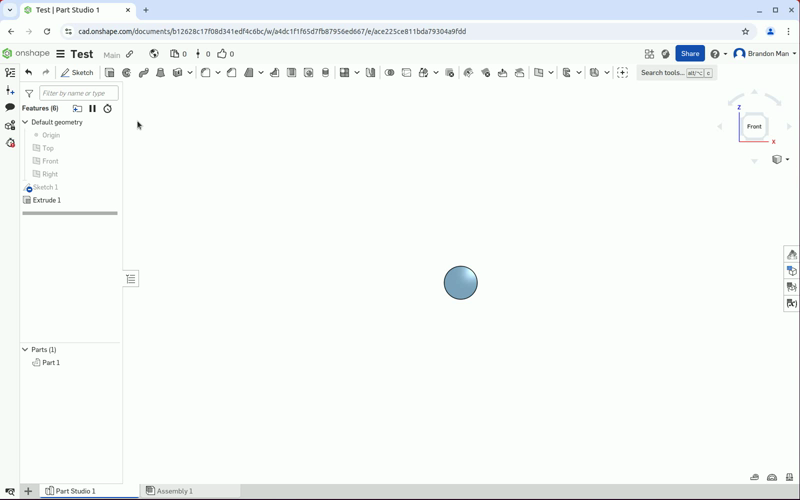
mouse_move(73, 189)
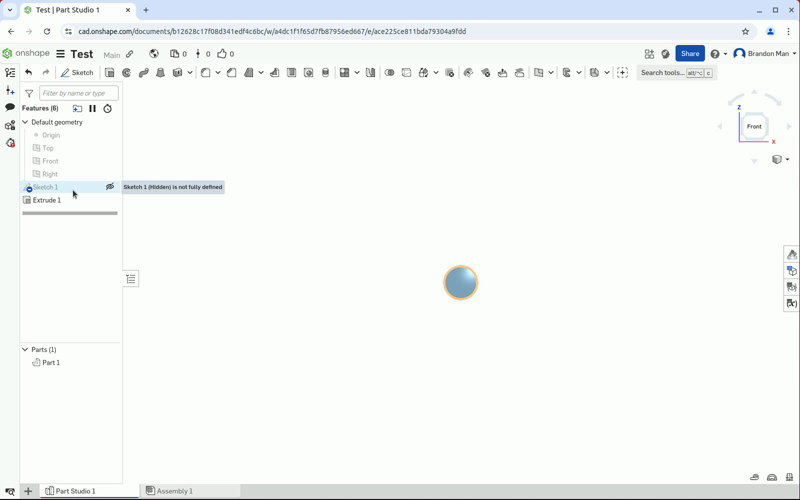
click(73, 189)
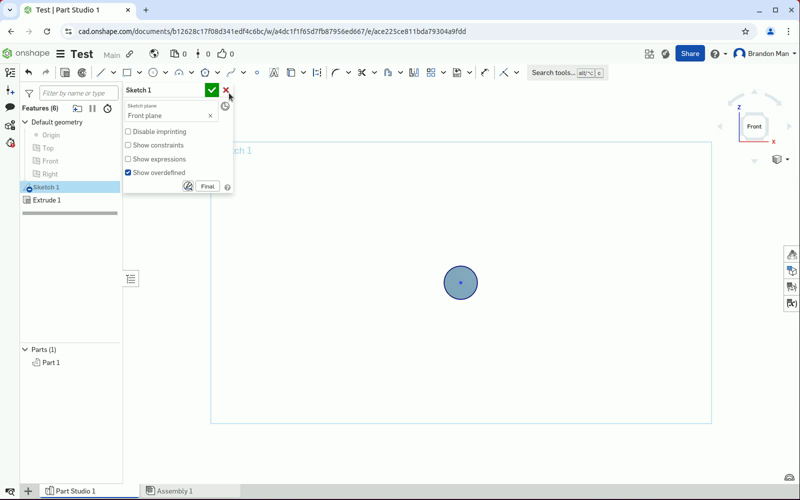
mouse_move(229, 92)
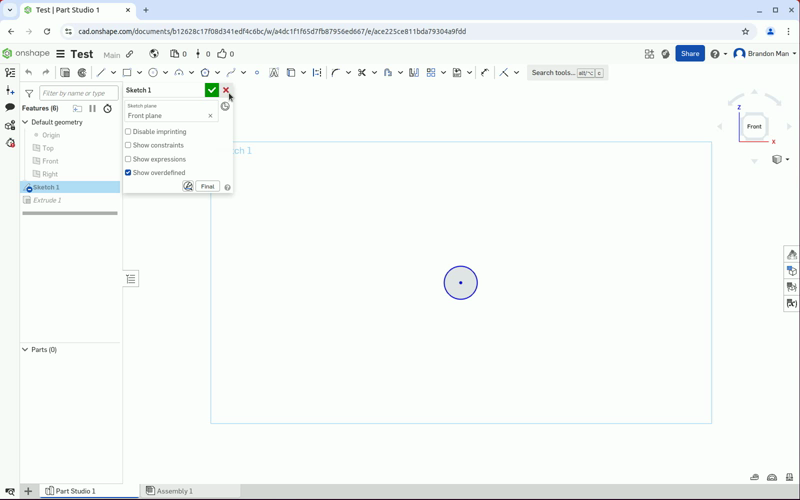
click(229, 92)
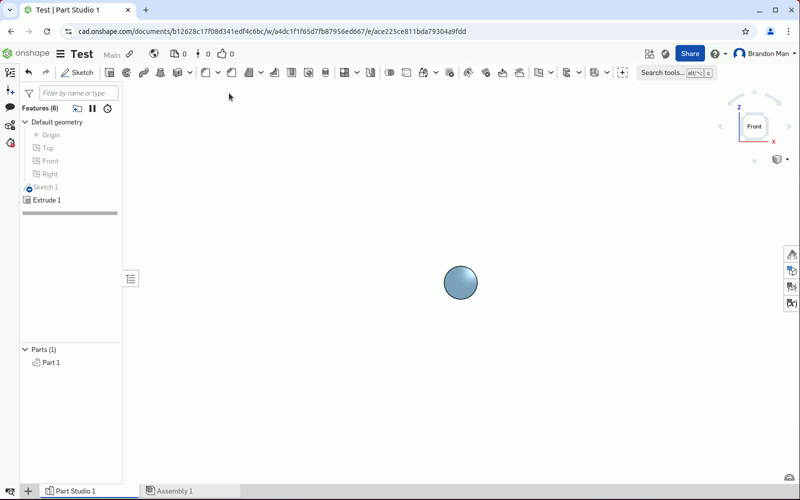
mouse_move(541, 75)
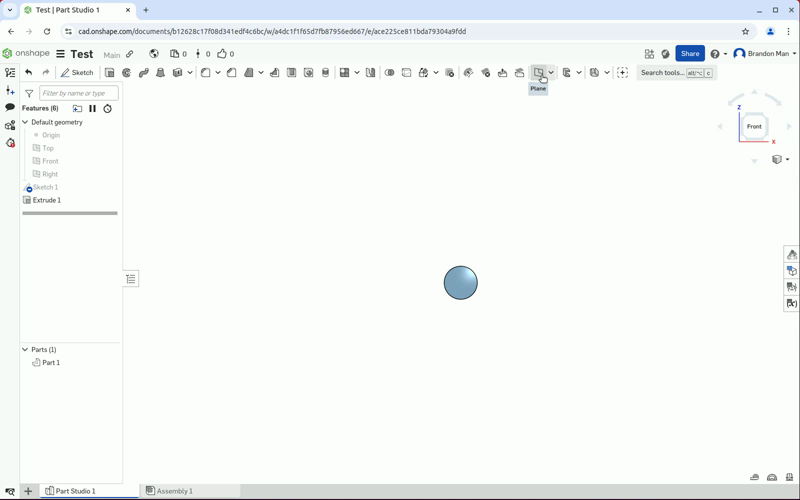
click(541, 75)
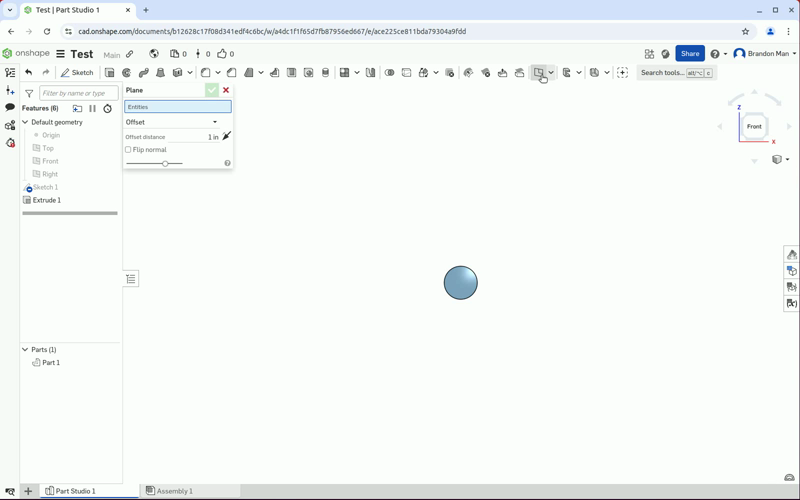
mouse_move(73, 163)
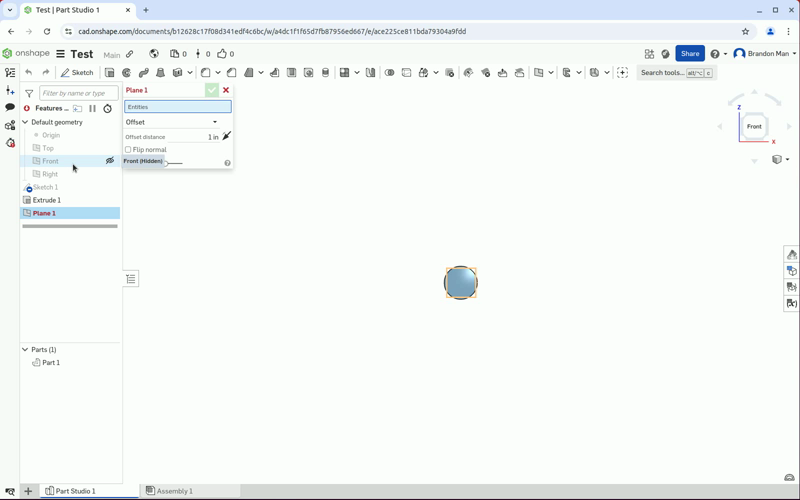
click(73, 163)
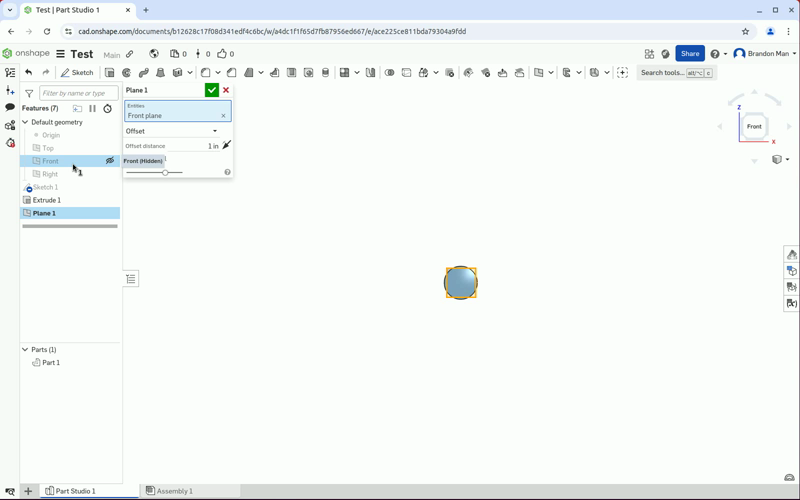
key(tab, 2)
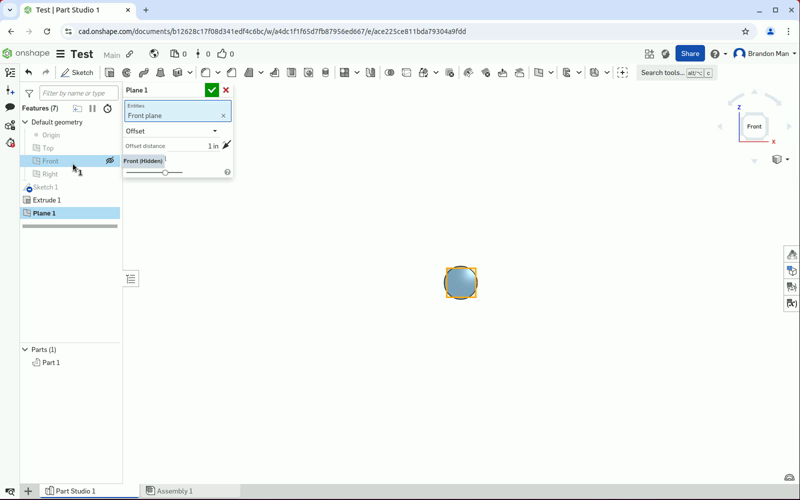
text(4.344)
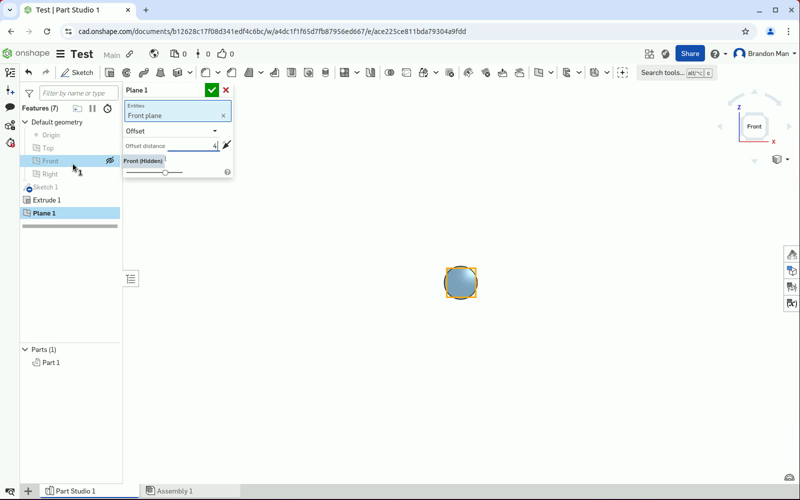
key(enter, 2)
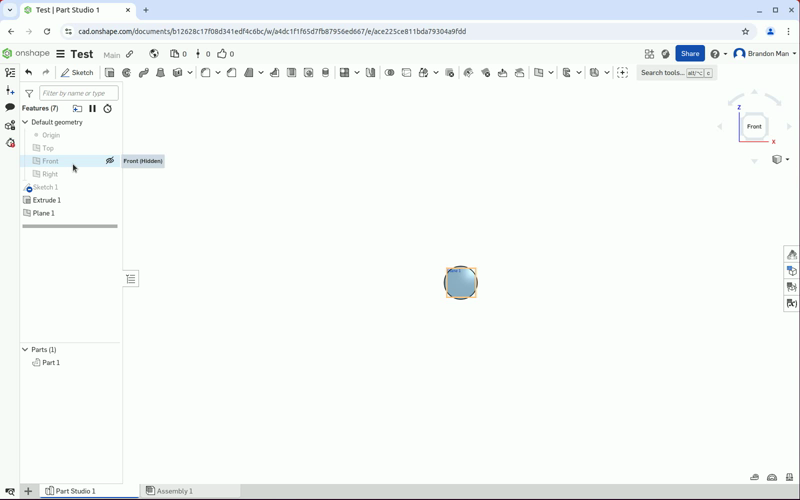
key(shift+s)
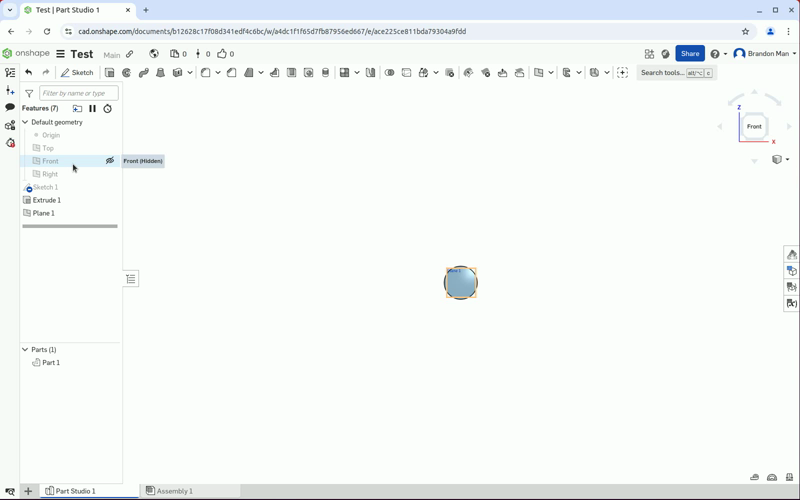
mouse_move(73, 215)
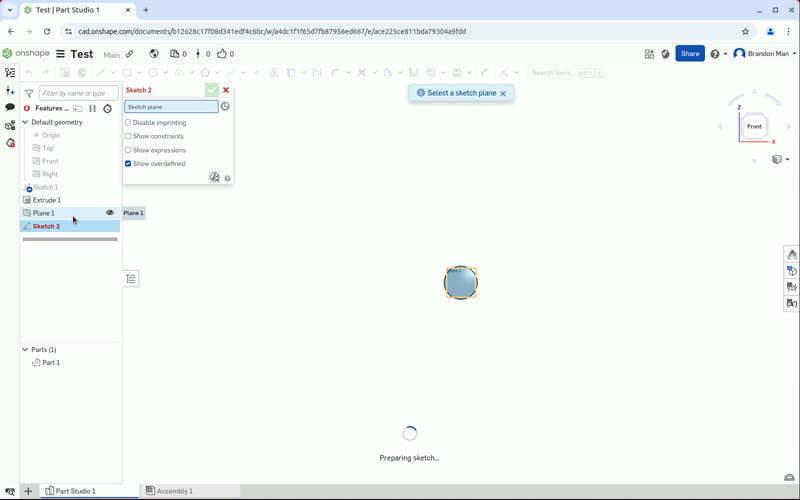
click(73, 215)
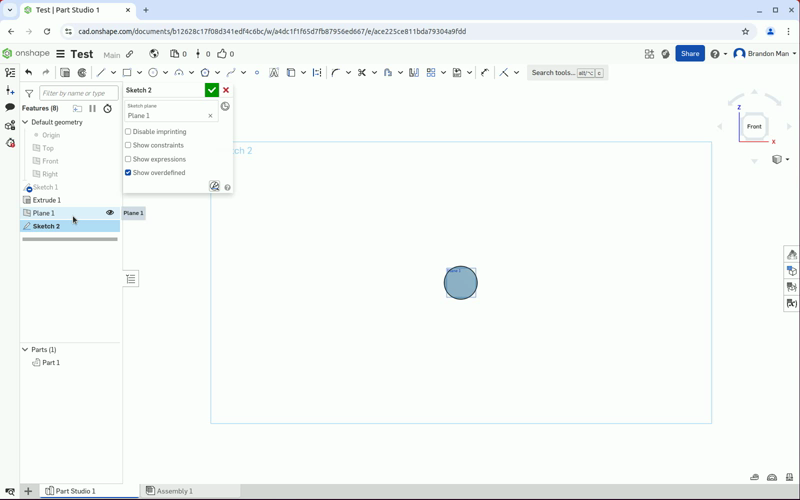
mouse_move(73, 352)
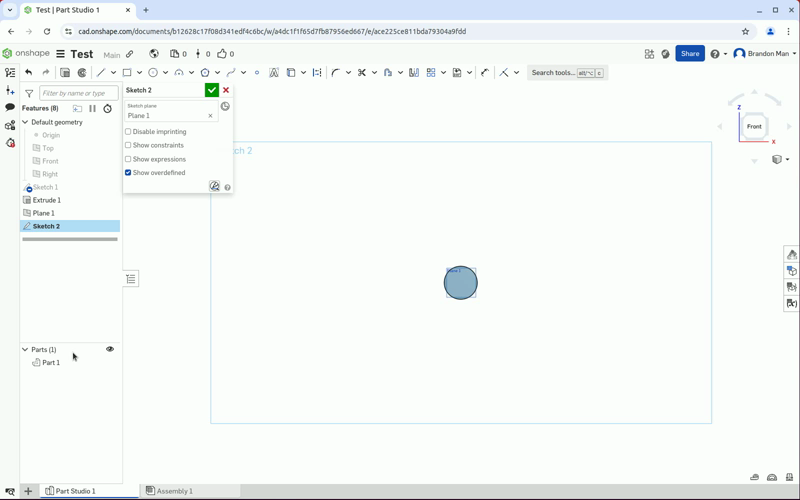
key(y)
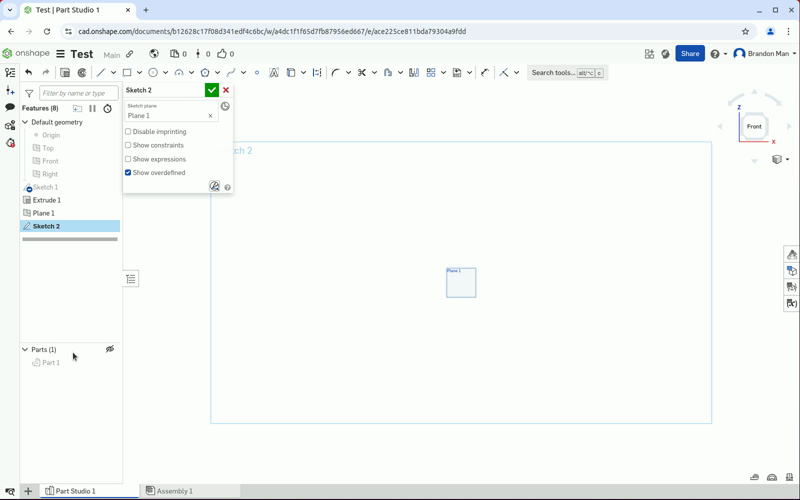
key(c)
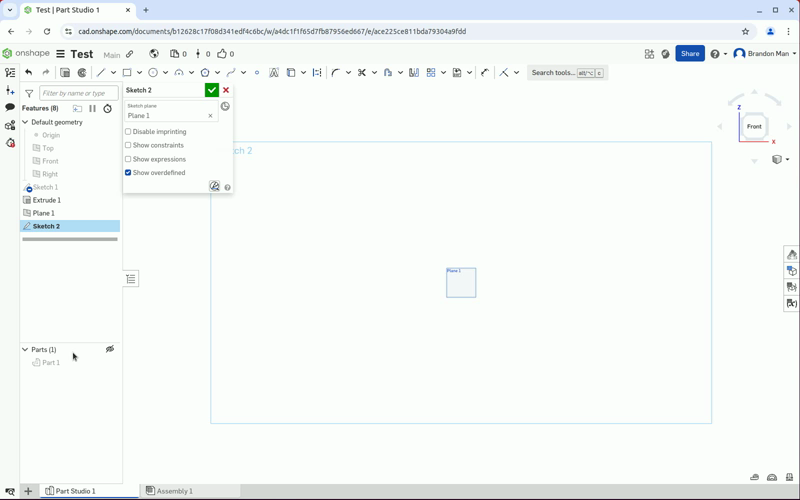
key_down(shift)
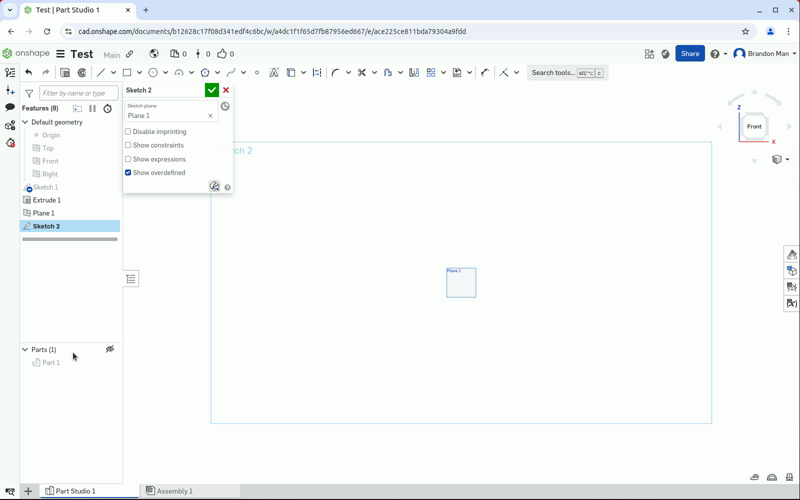
mouse_move(461, 282)
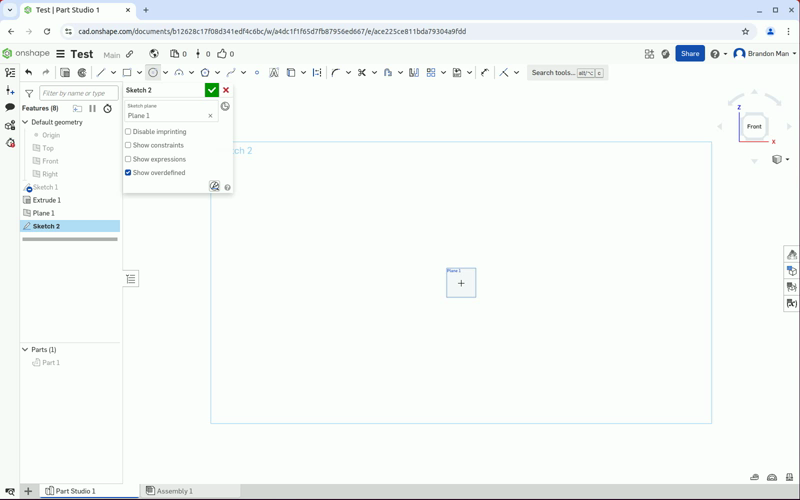
click(461, 282)
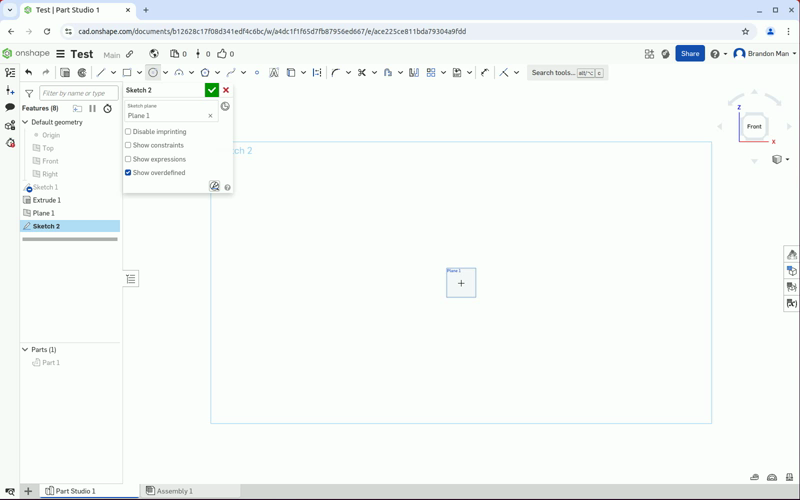
key_up(shift)
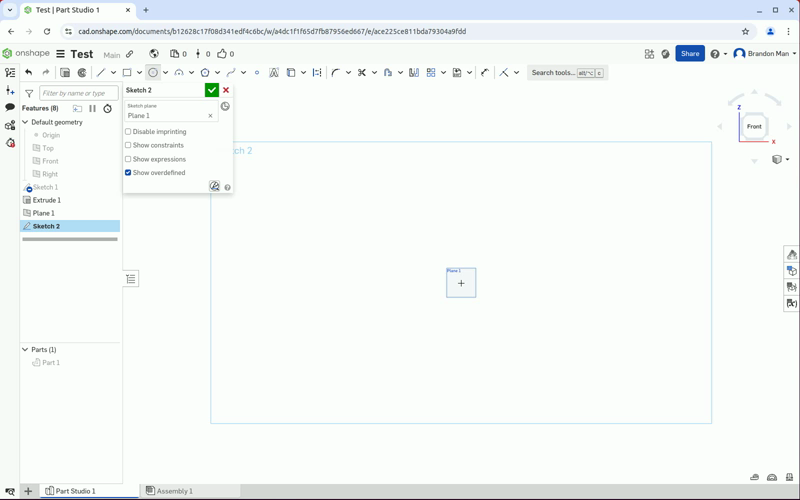
mouse_move(467, 282)
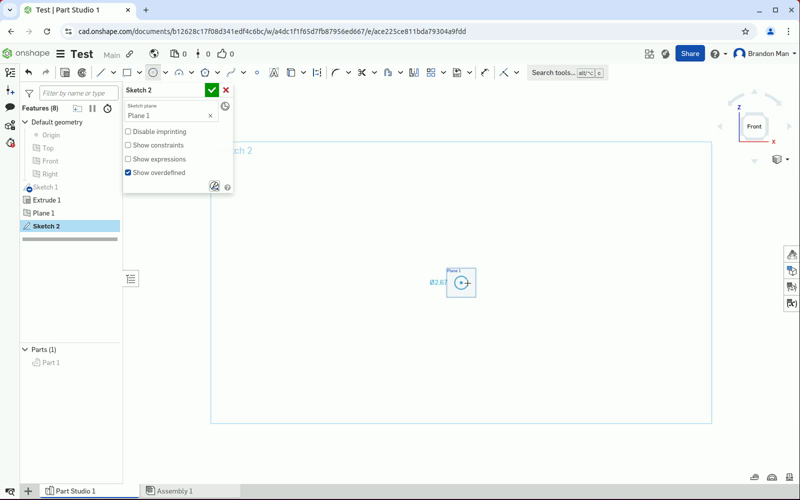
click(467, 282)
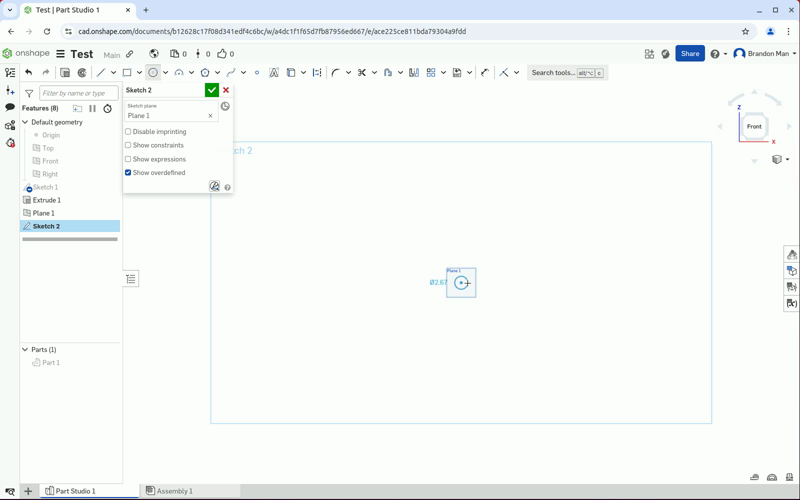
key(esc)
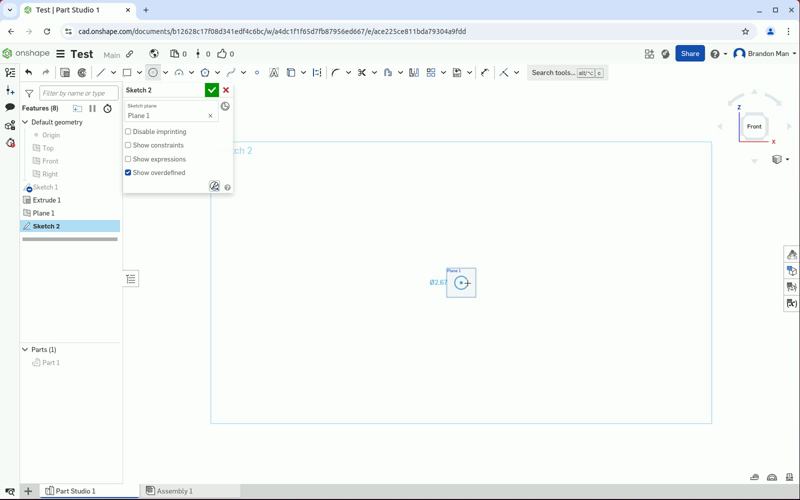
mouse_move(462, 285)
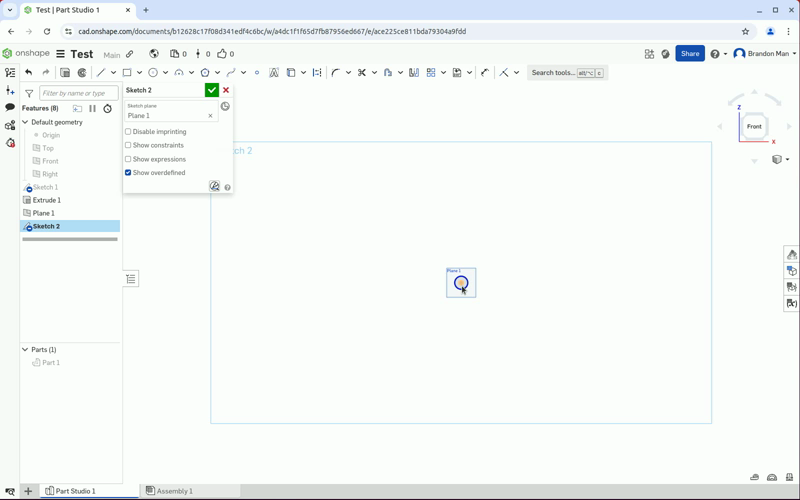
scroll(6)
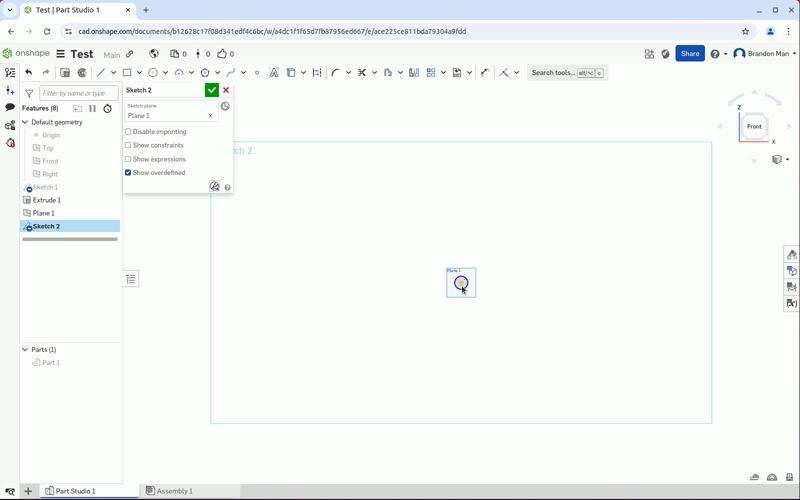
scroll(6)
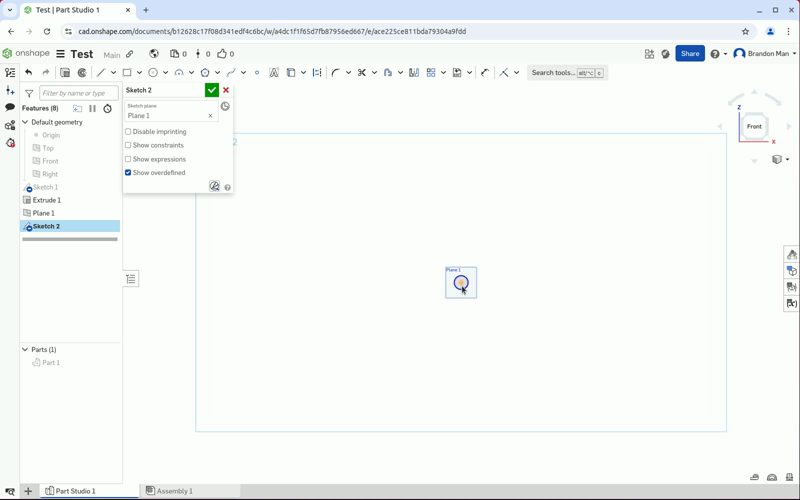
scroll(6)
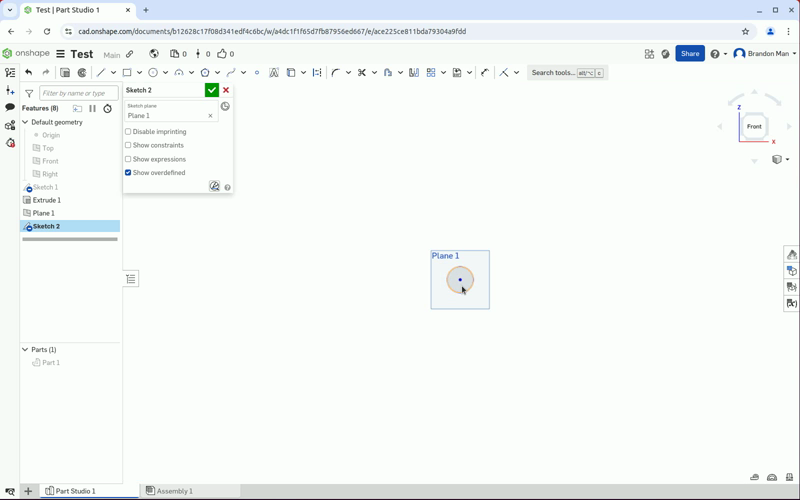
scroll(6)
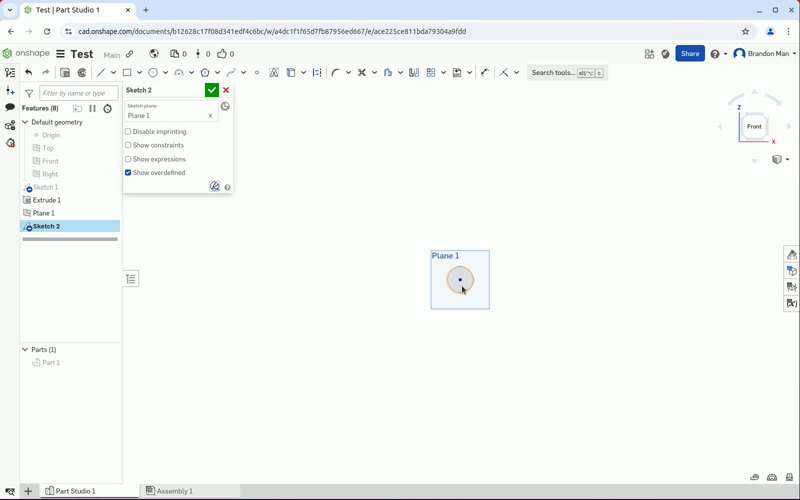
scroll(6)
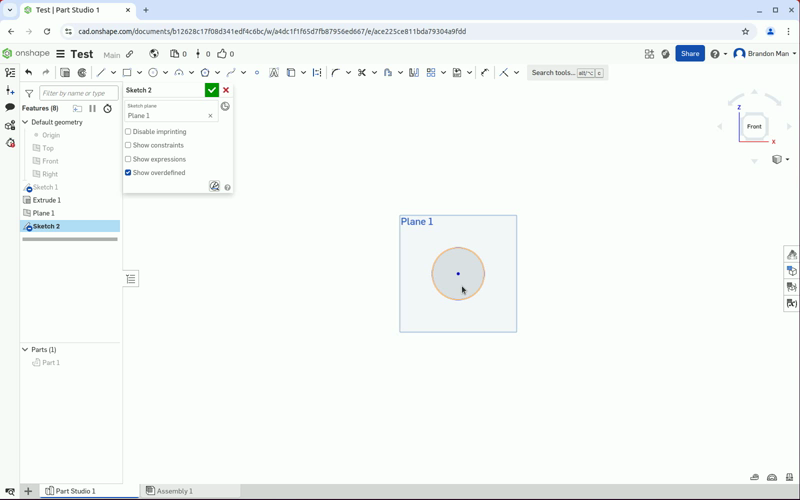
scroll(6)
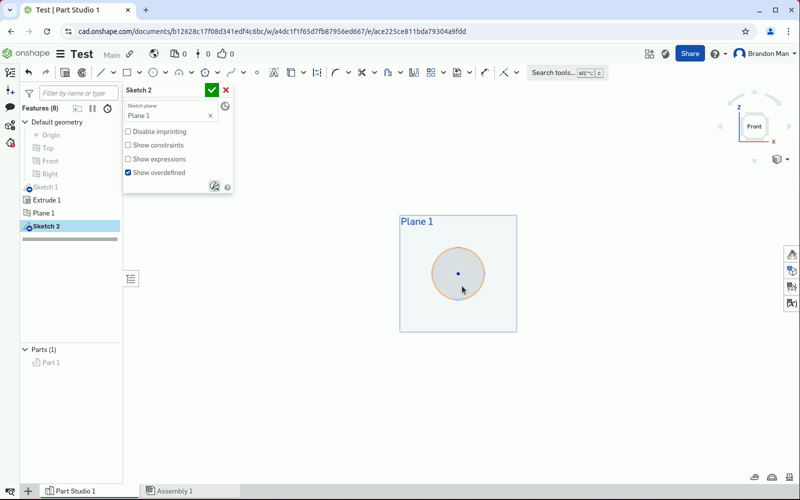
scroll(6)
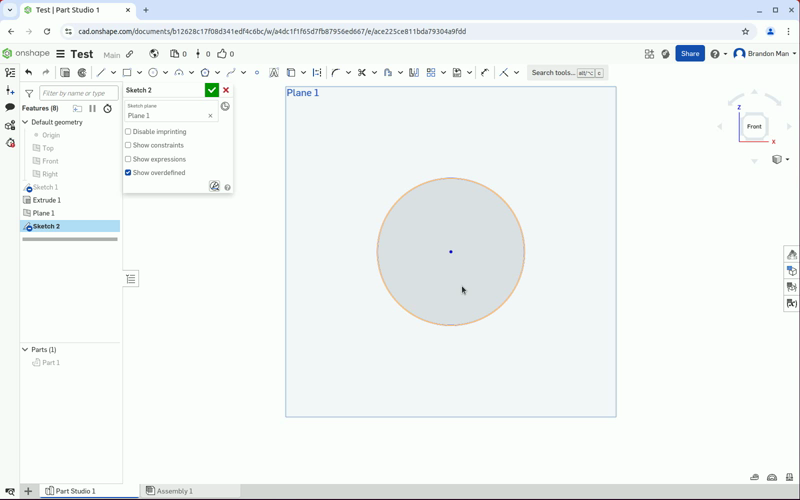
click(462, 285)
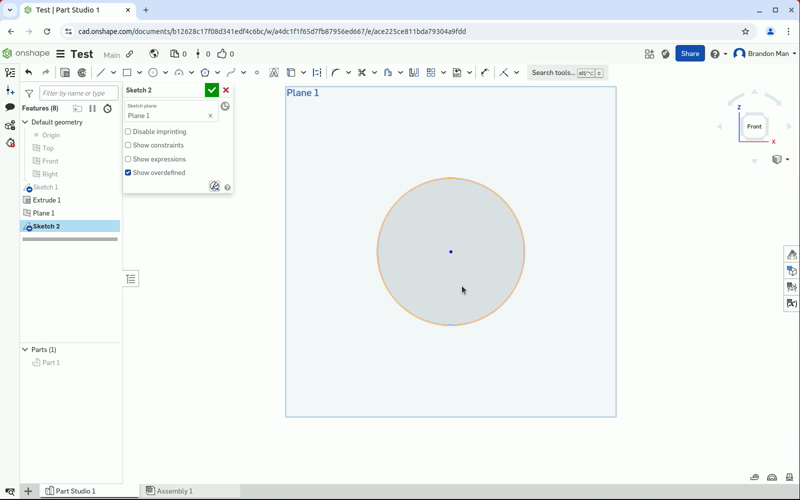
scroll(-6)
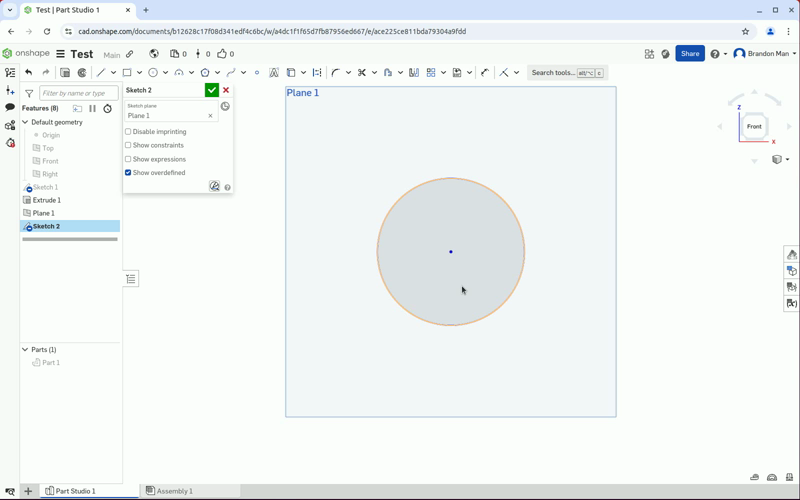
scroll(-6)
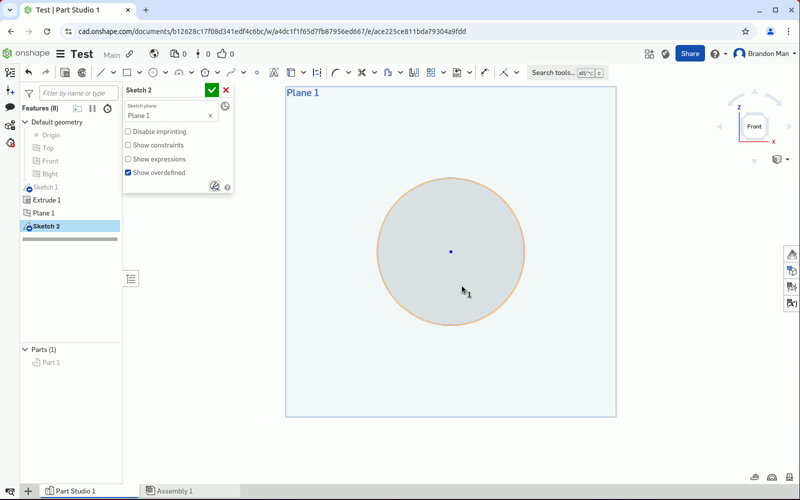
scroll(-6)
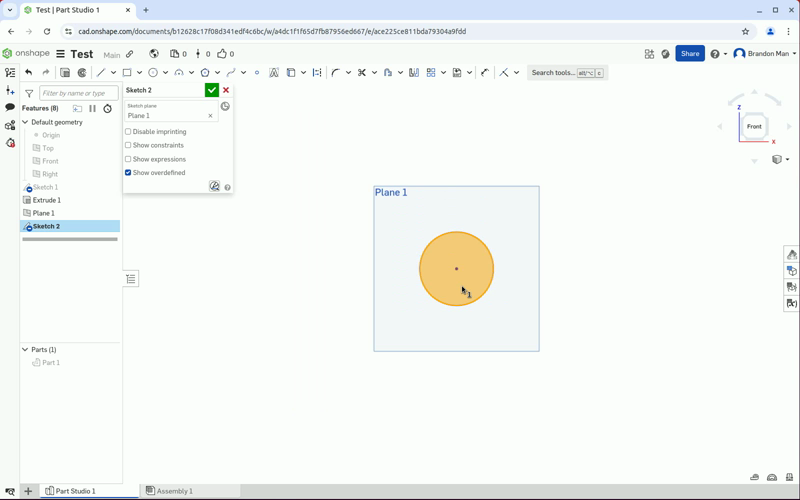
scroll(-6)
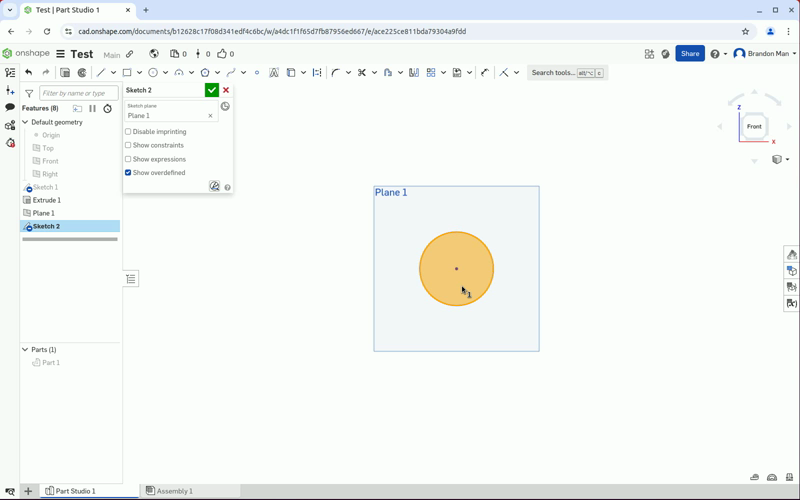
scroll(-6)
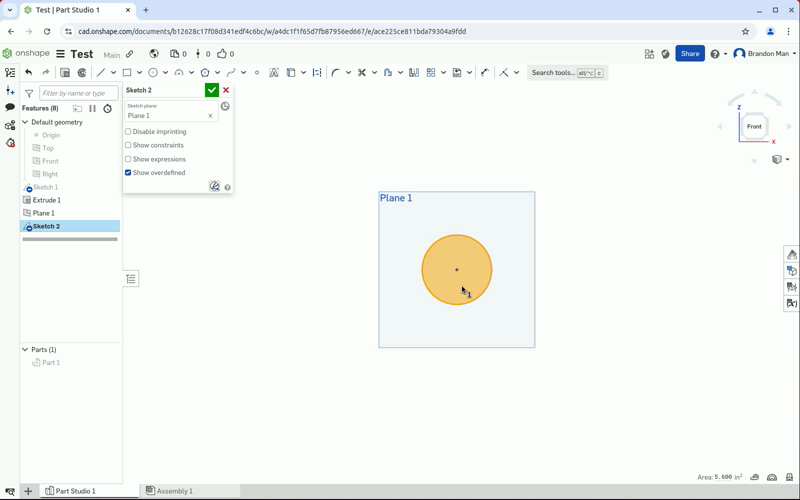
scroll(-6)
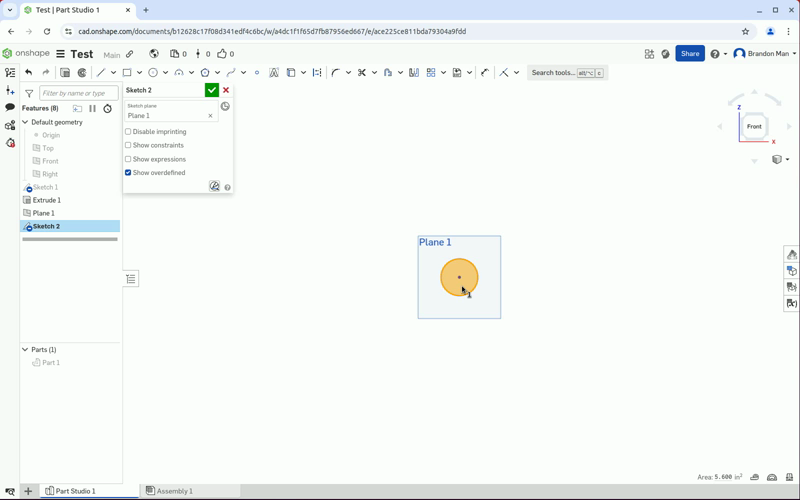
scroll(-6)
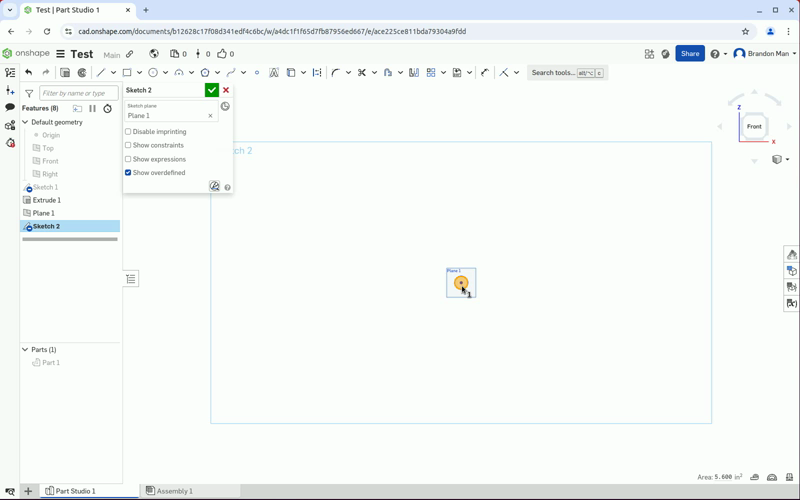
mouse_move(73, 352)
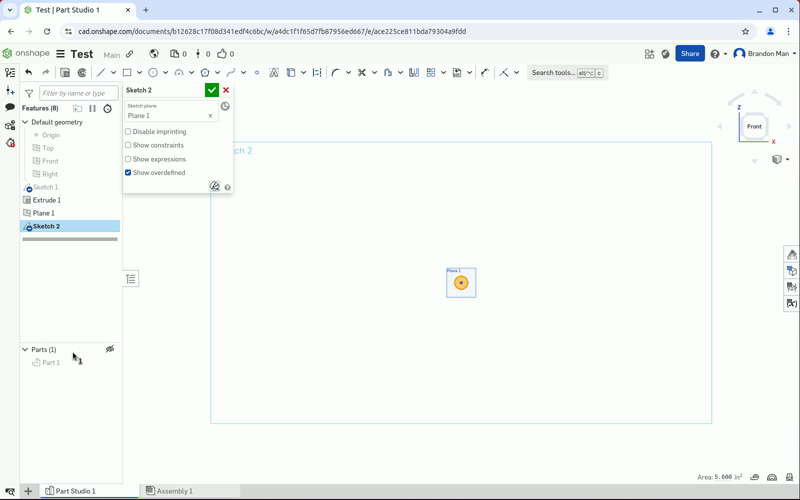
key(shift+y)
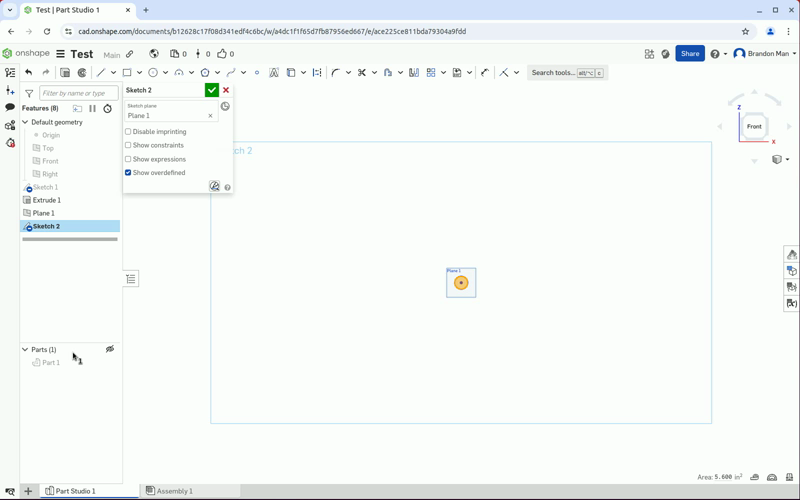
key(shift+e)
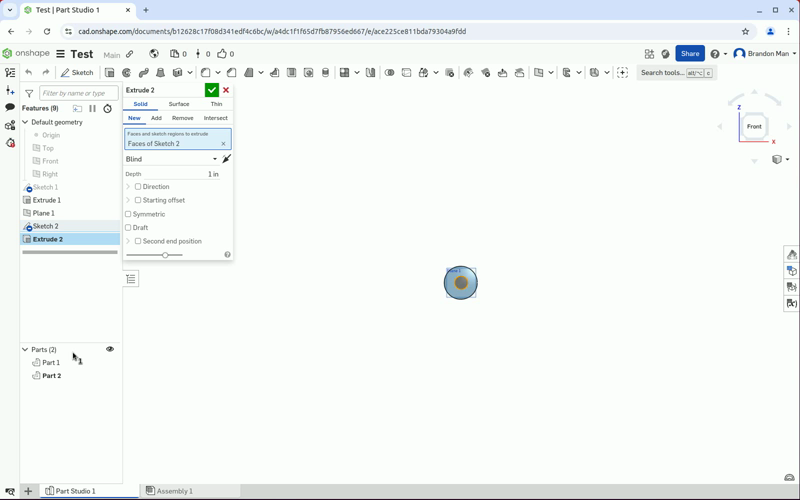
mouse_move(143, 106)
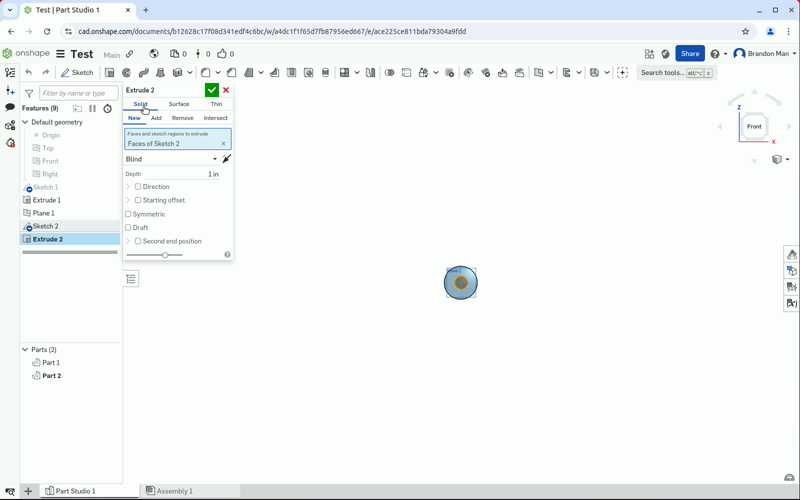
click(143, 106)
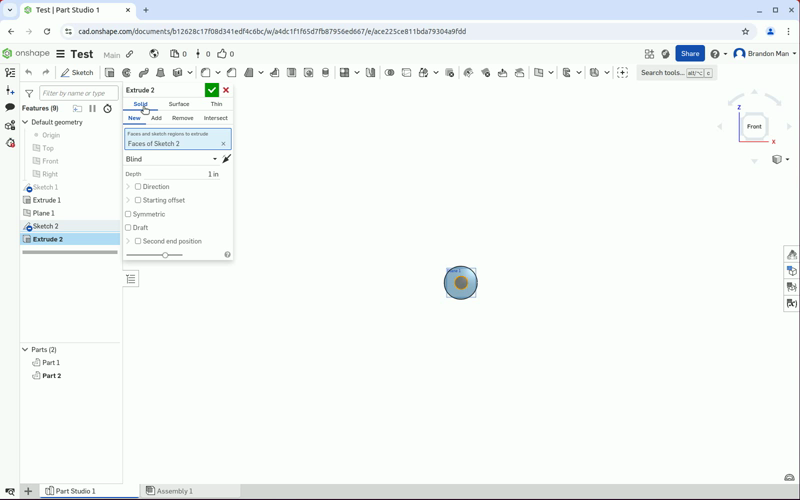
mouse_move(137, 120)
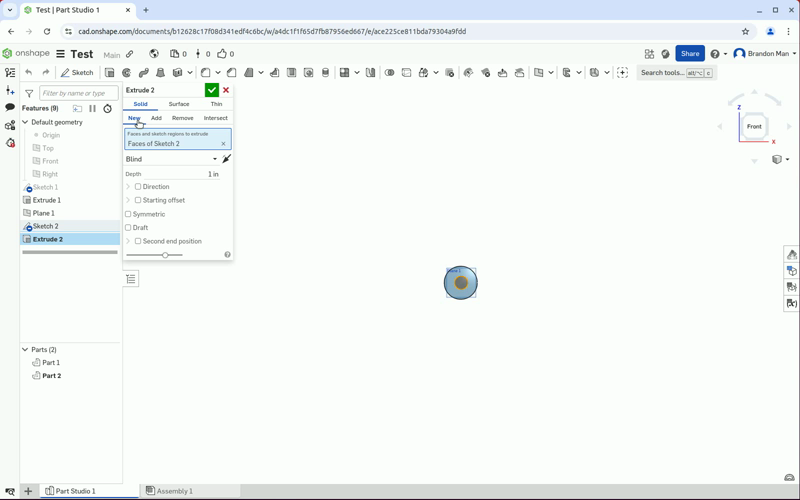
click(137, 120)
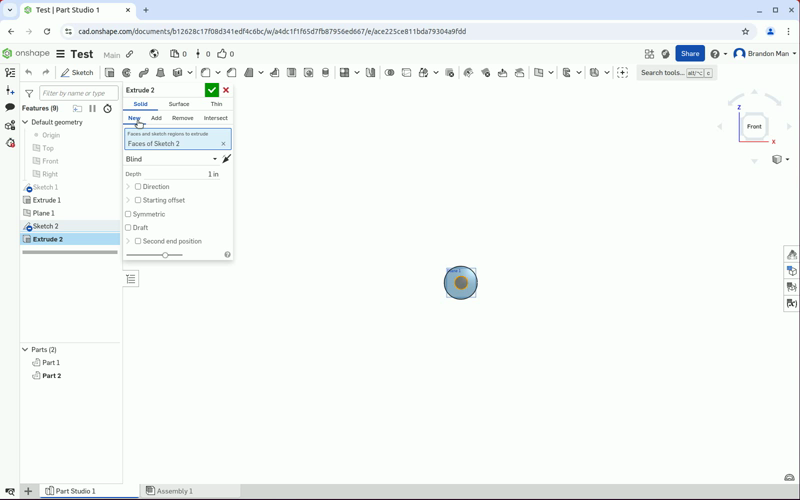
key(tab, 4)
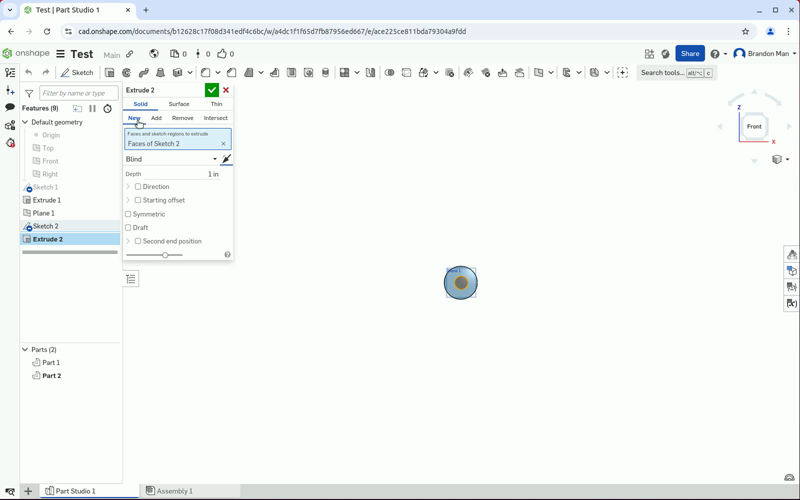
text(18.775)
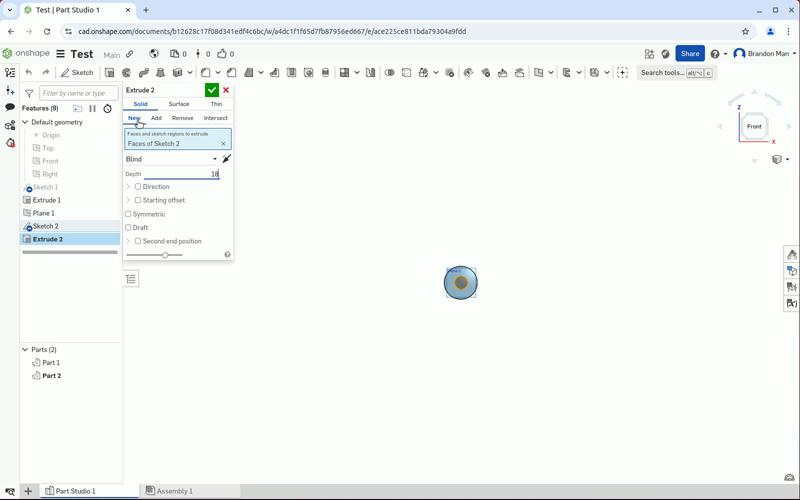
key(enter)
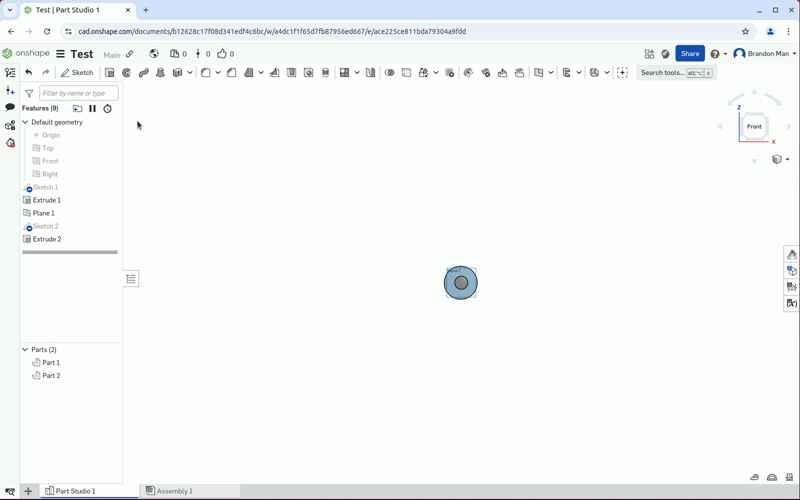
key(shift+h)
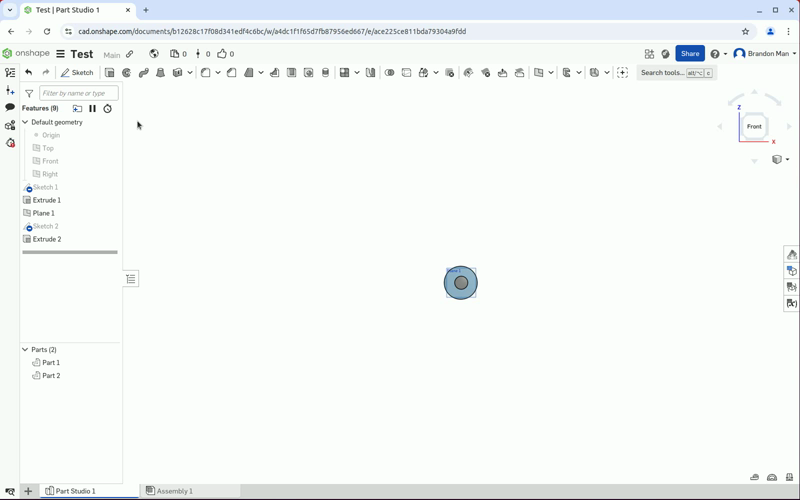
key(shift+h)
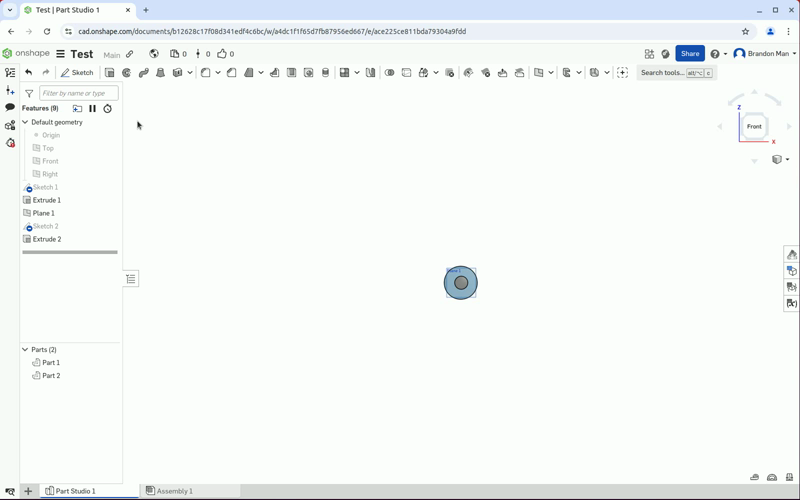
key(shift+7)
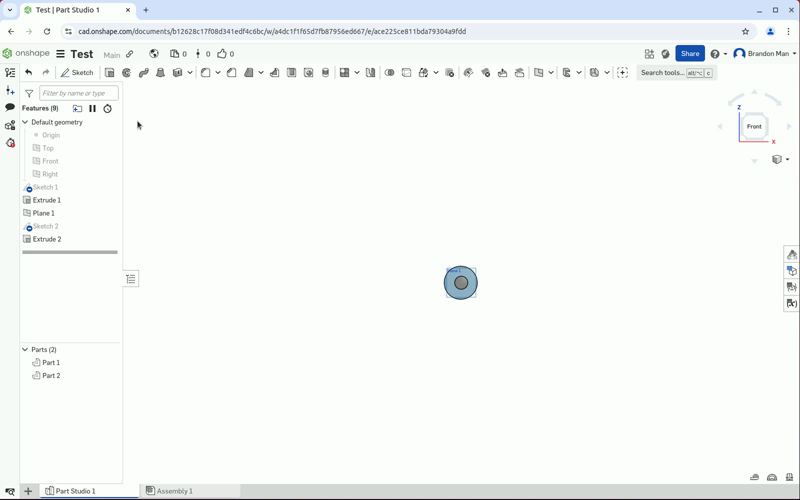
key(left, 2)
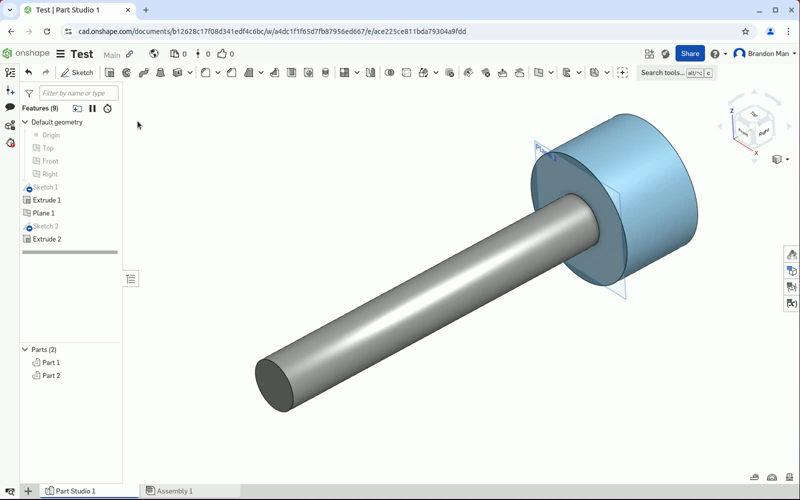
key(down, 2)
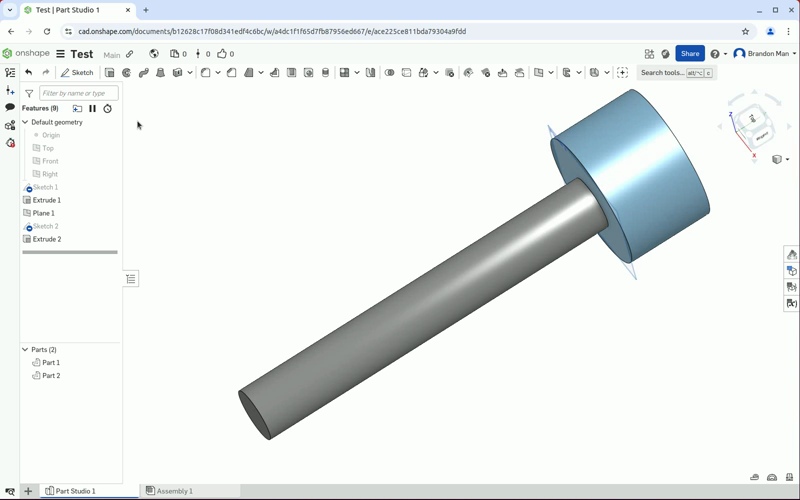
key(up, 2)
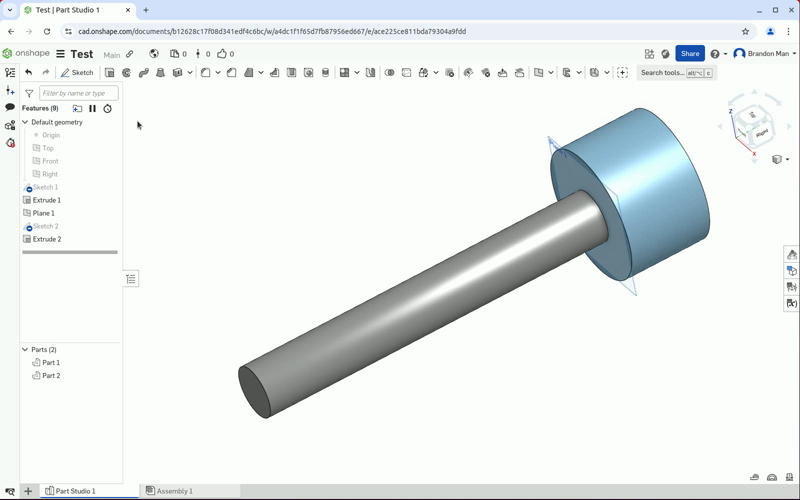
key(right, 2)
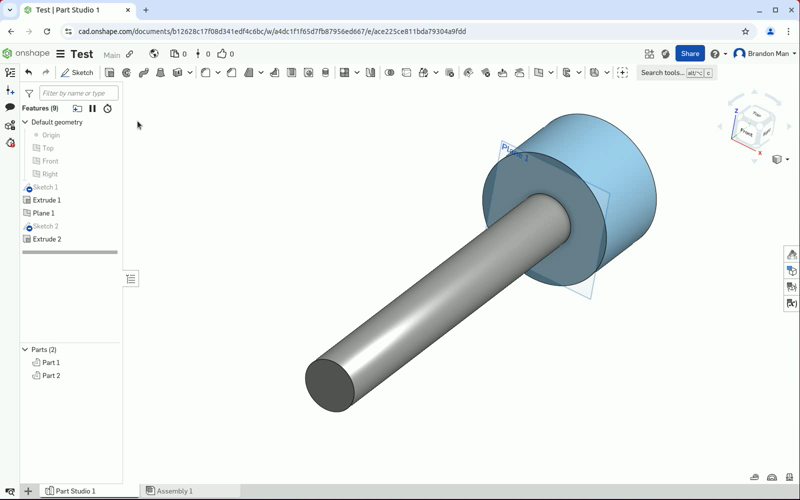
mouse_move(73, 189)
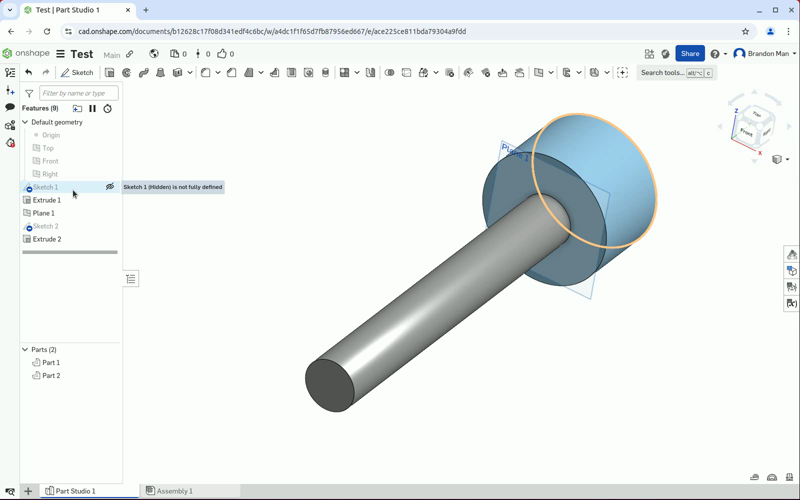
click(73, 189)